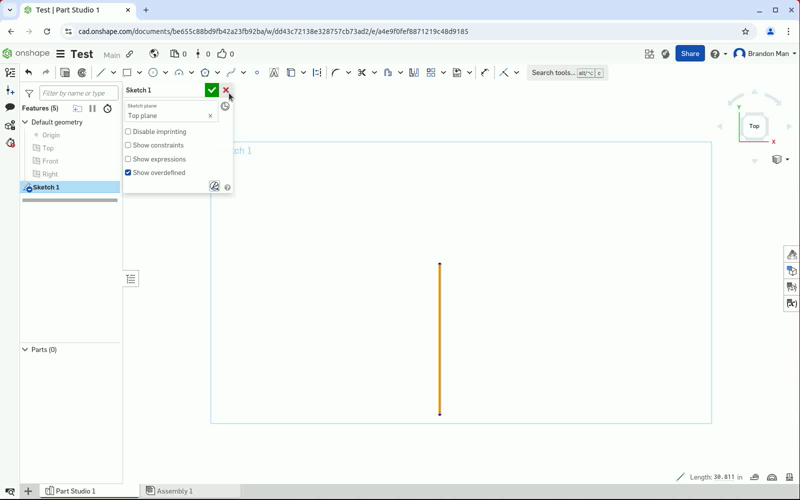
key(shift+h)
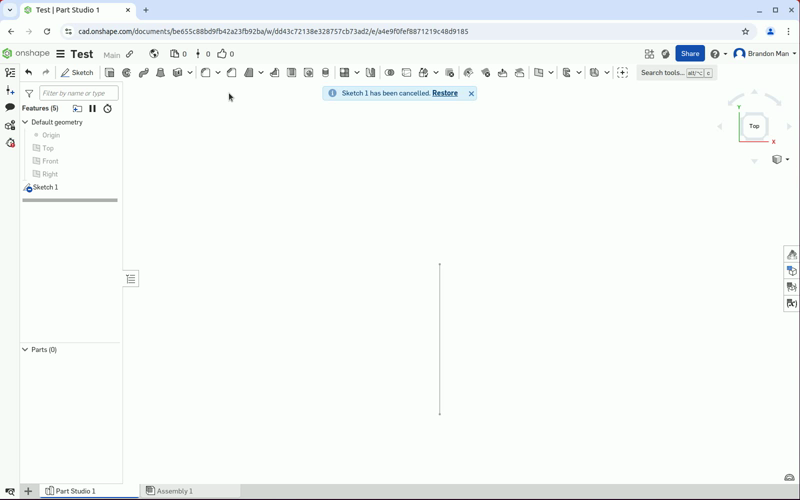
mouse_move(73, 352)
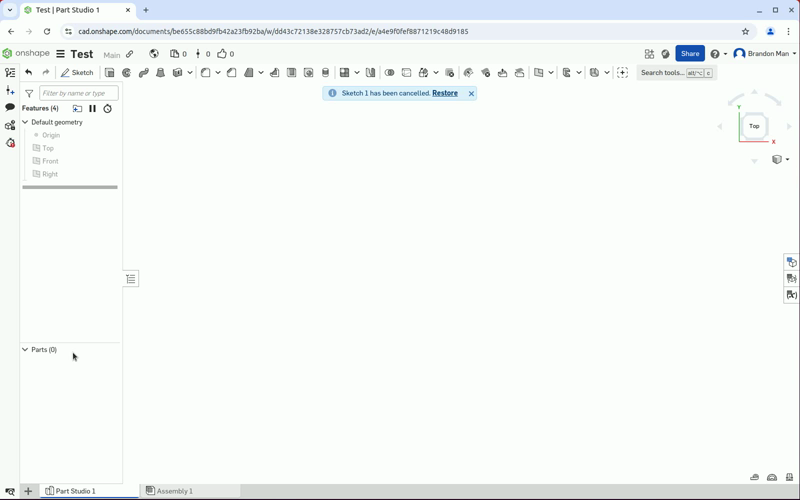
key(y)
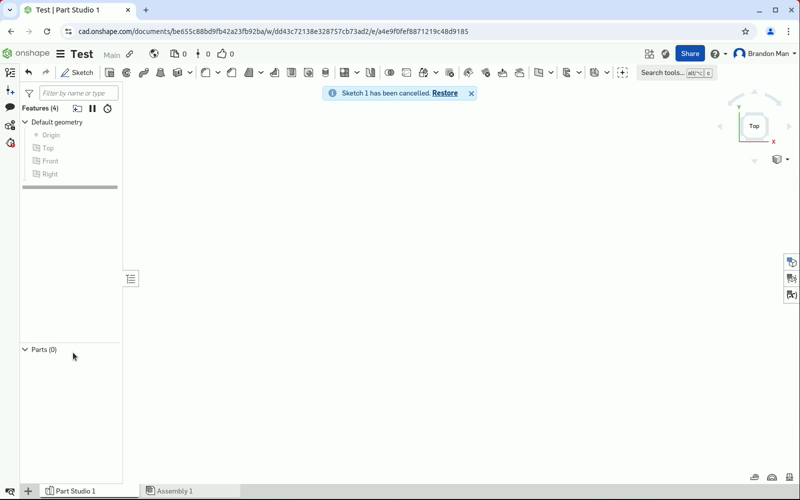
key(shift+p)
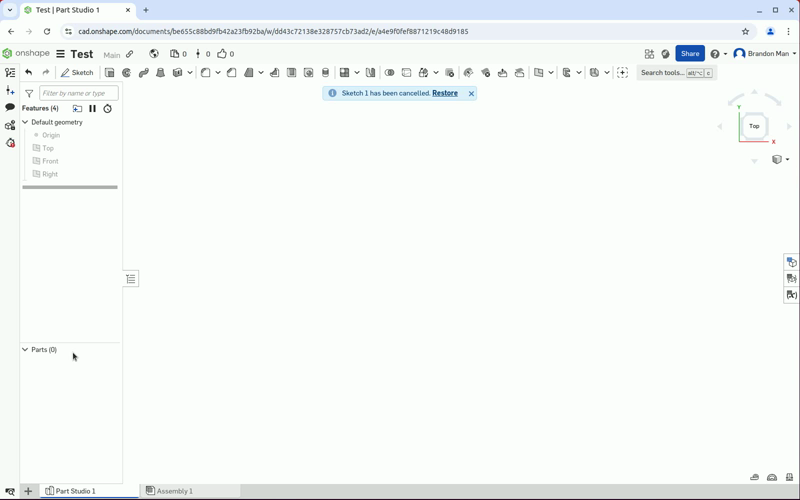
key(space)
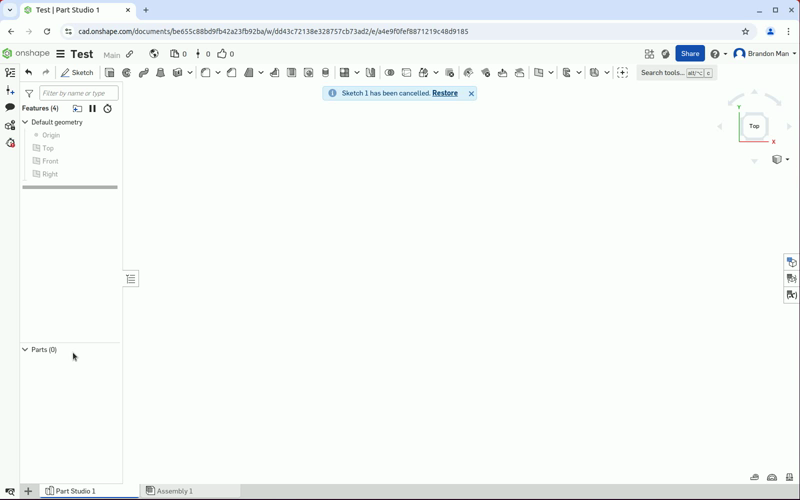
key_down(shift)
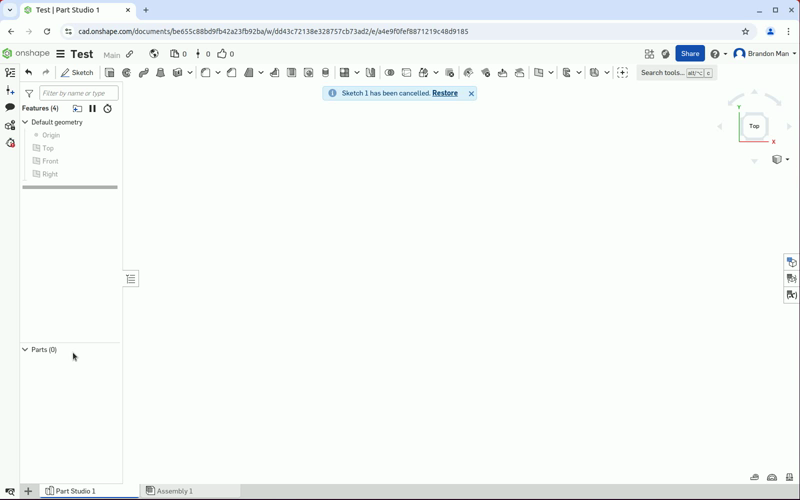
key(up)
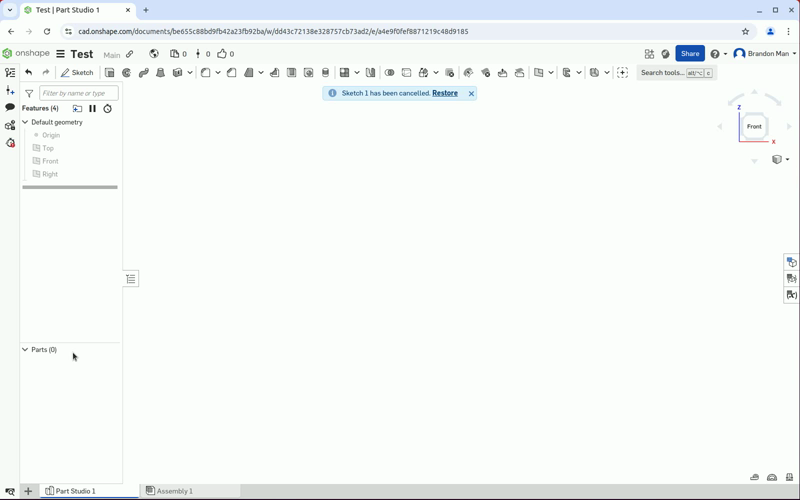
key_up(shift)
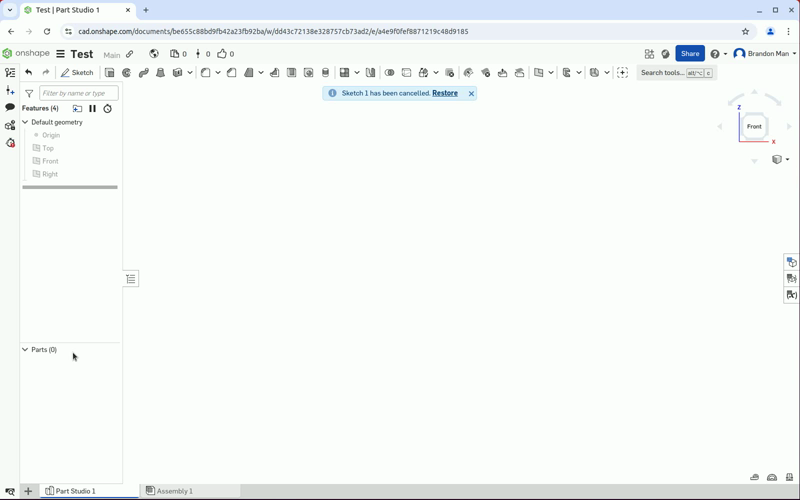
mouse_move(73, 352)
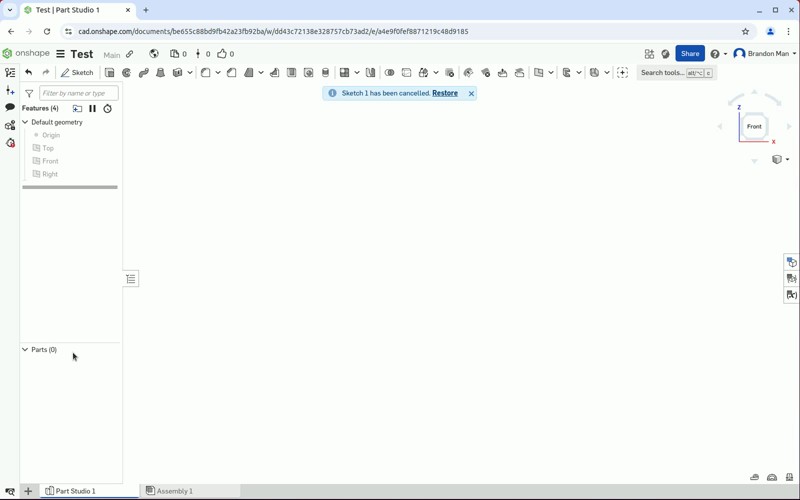
key(shift+y)
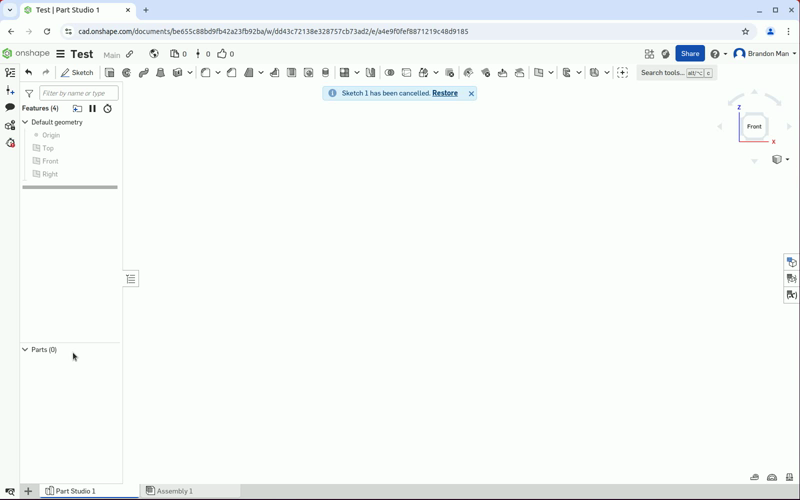
key(shift+s)
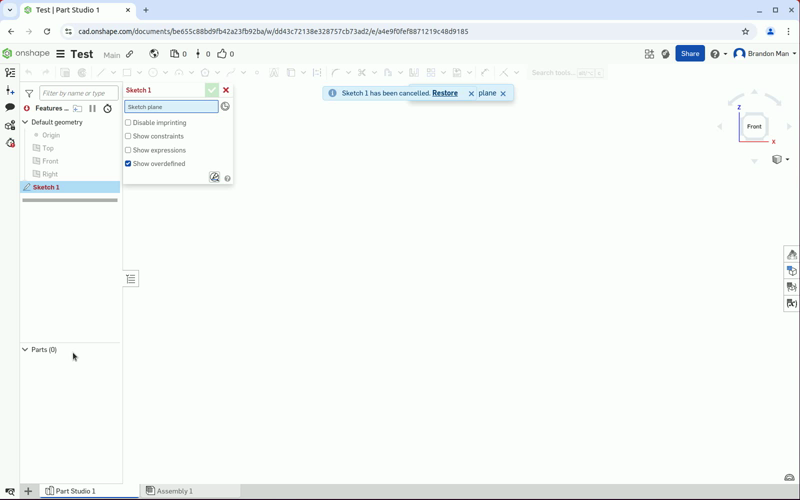
mouse_move(73, 163)
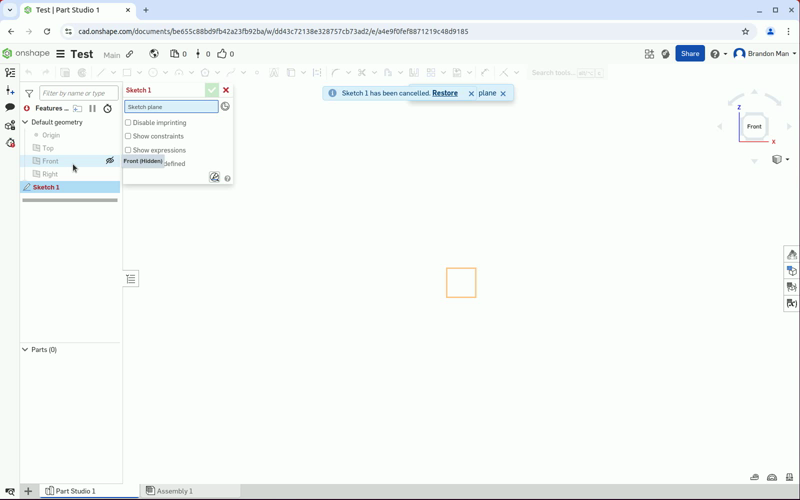
click(73, 163)
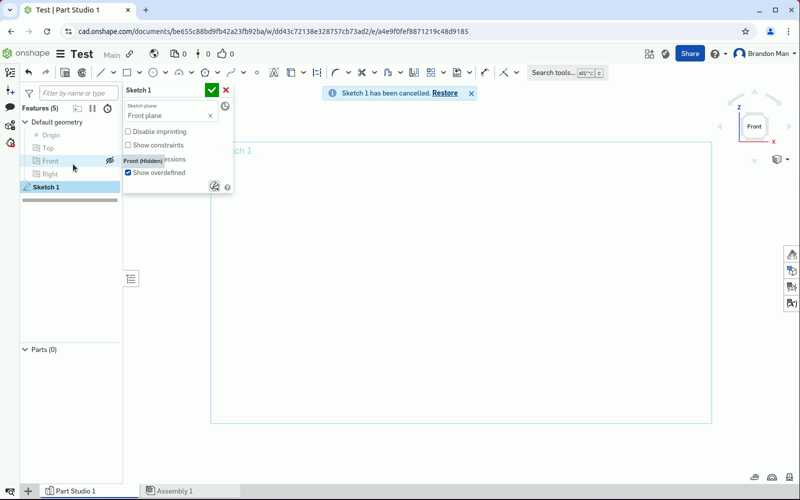
mouse_move(73, 352)
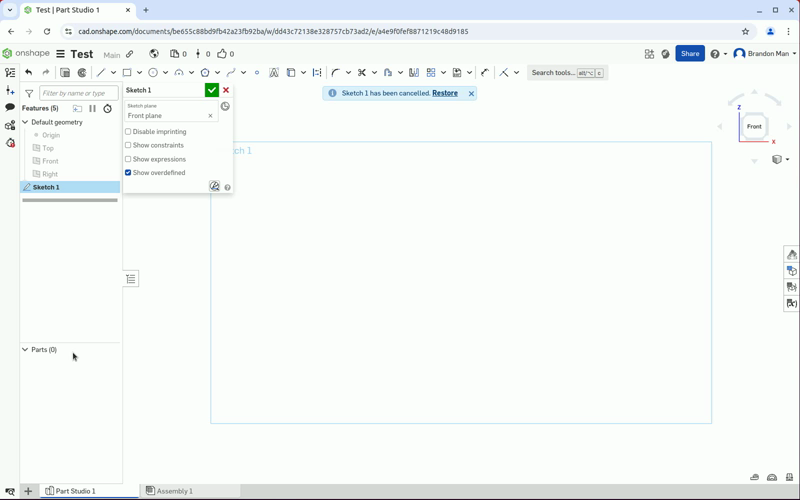
key(y)
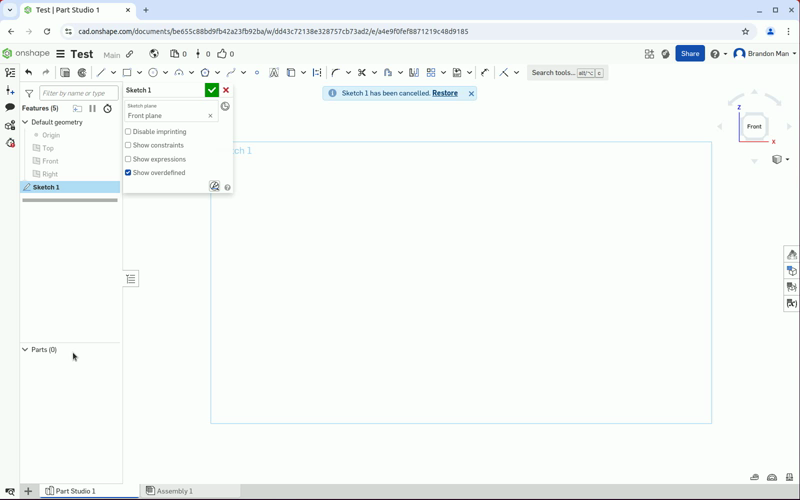
key(c)
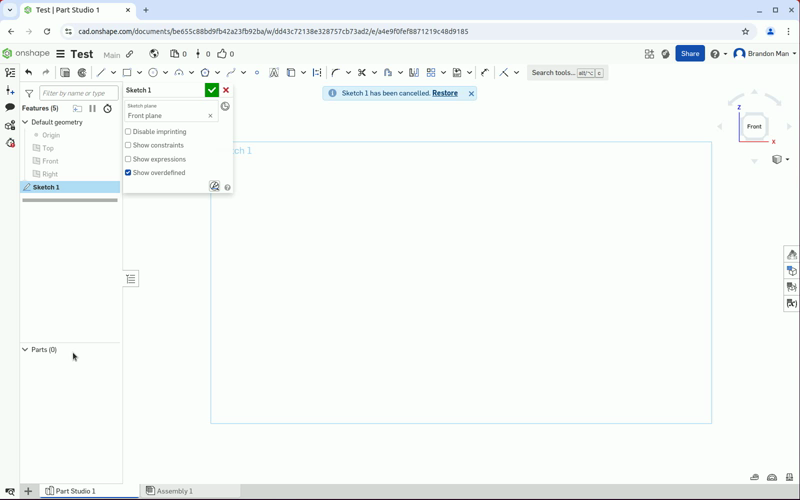
key_down(shift)
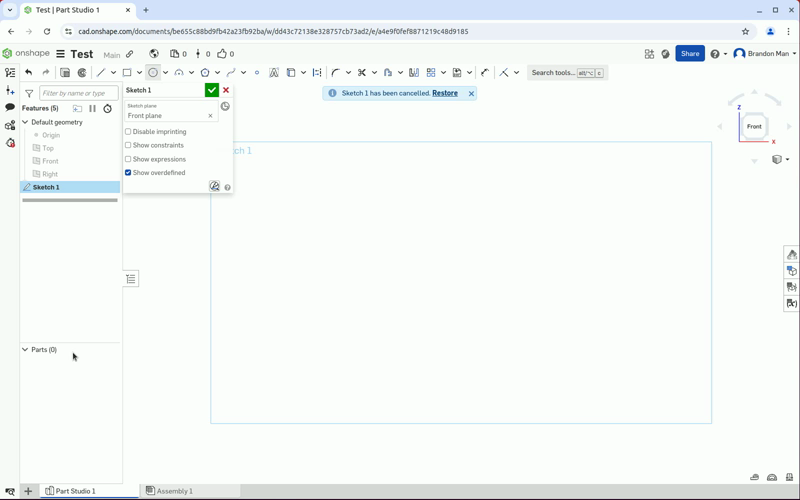
mouse_move(460, 282)
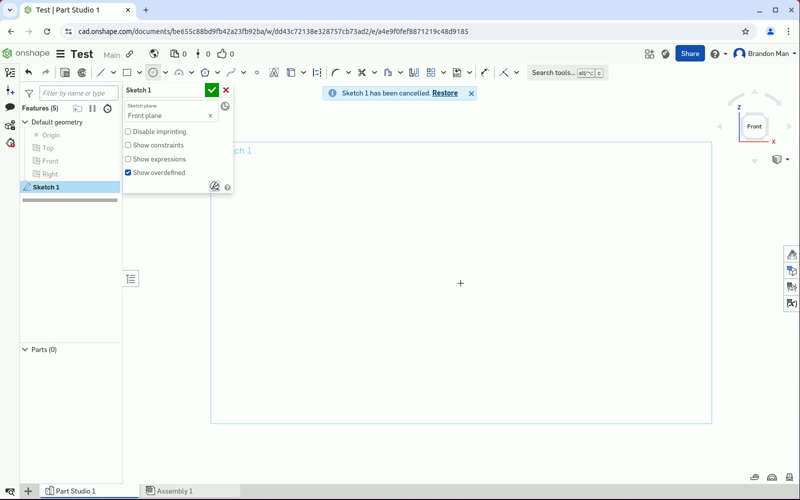
click(460, 282)
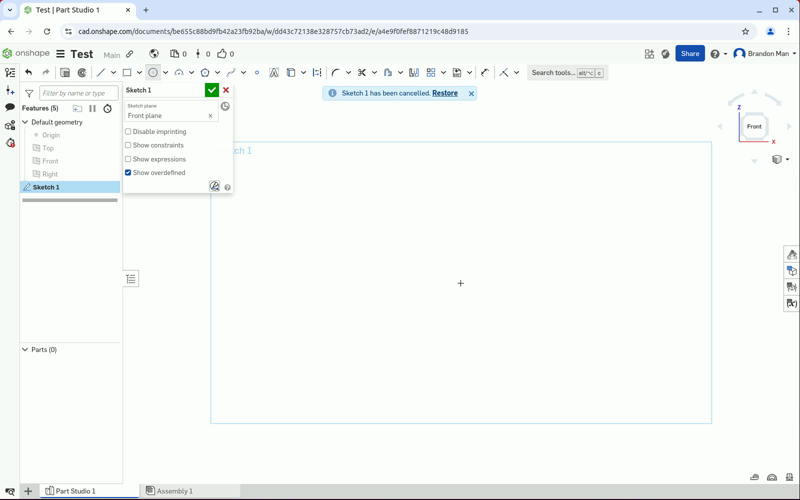
key_up(shift)
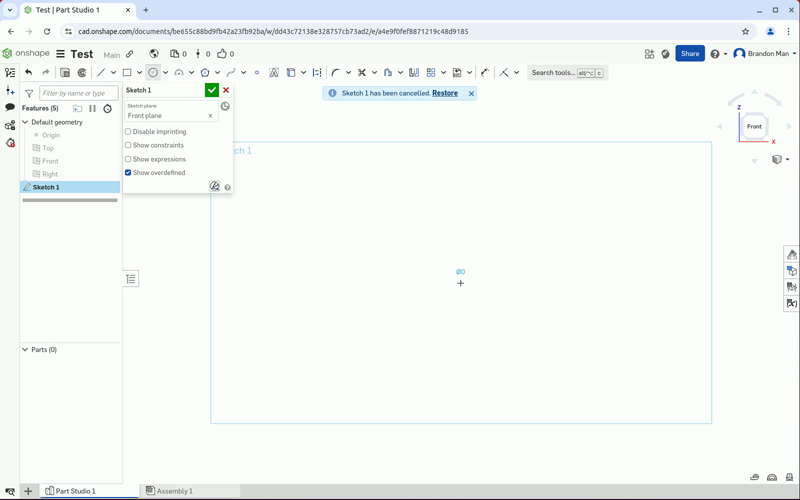
mouse_move(505, 282)
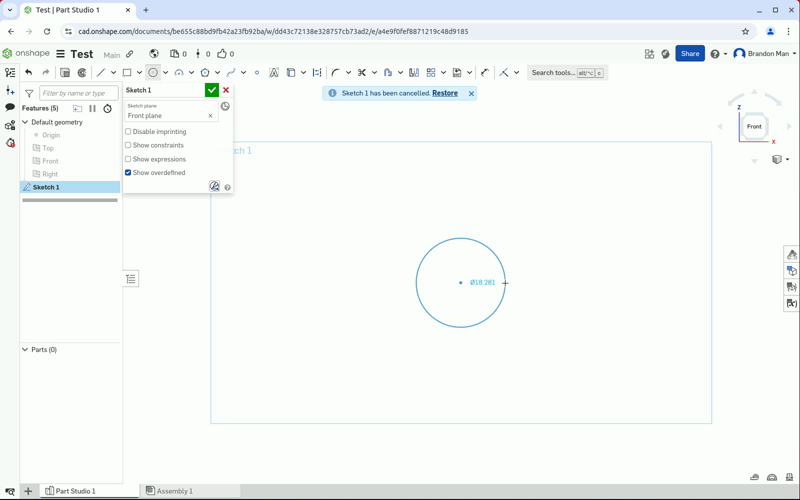
click(505, 282)
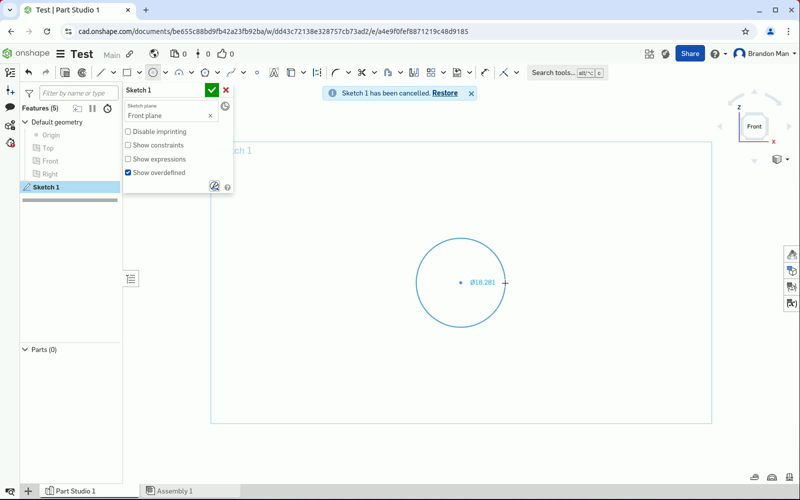
key(esc)
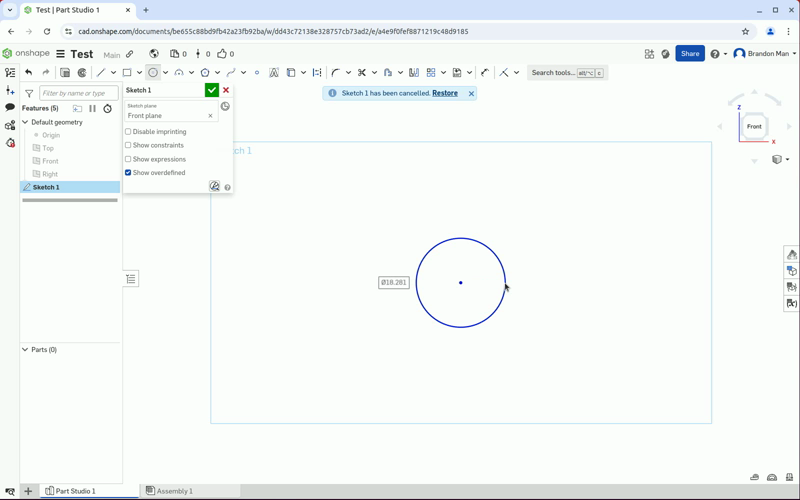
key(c)
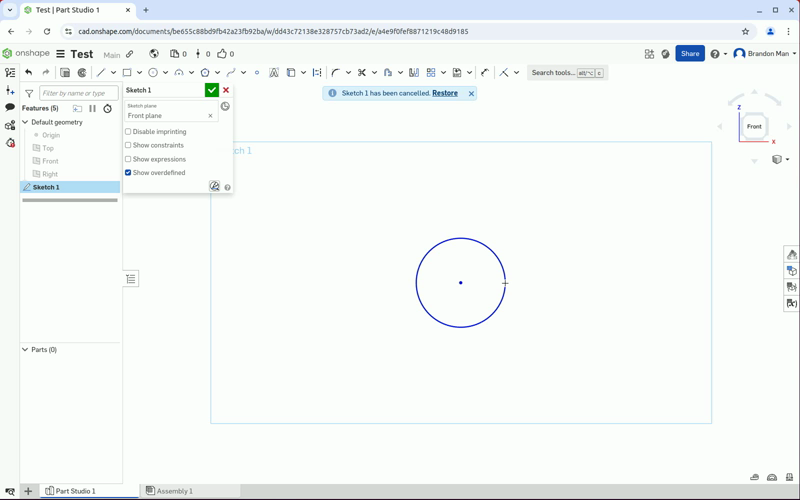
key_down(shift)
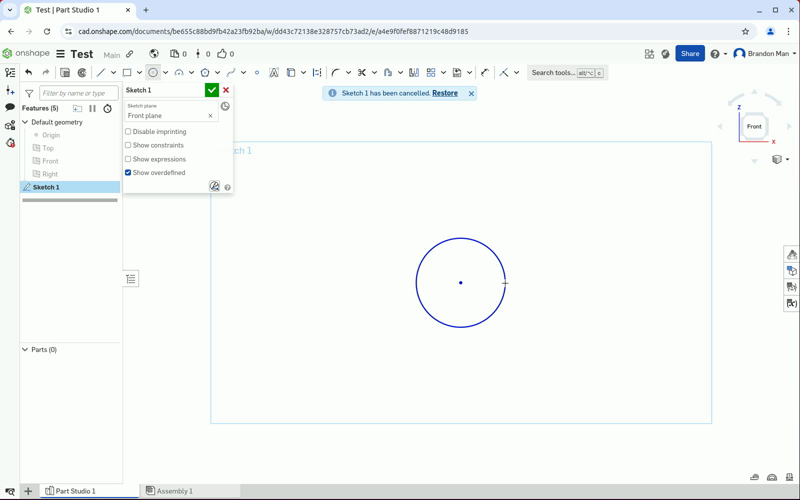
mouse_move(460, 282)
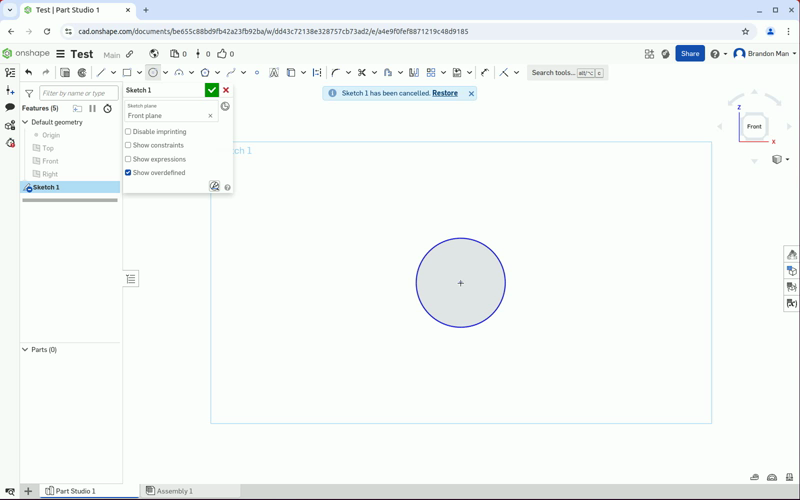
click(460, 282)
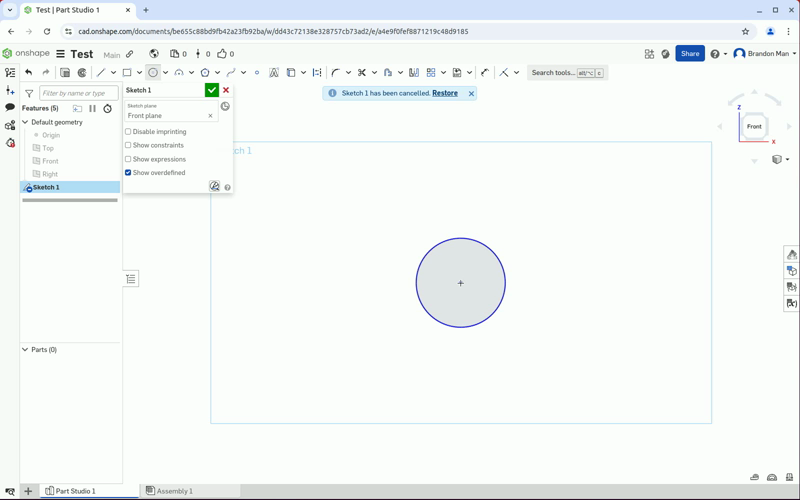
key_up(shift)
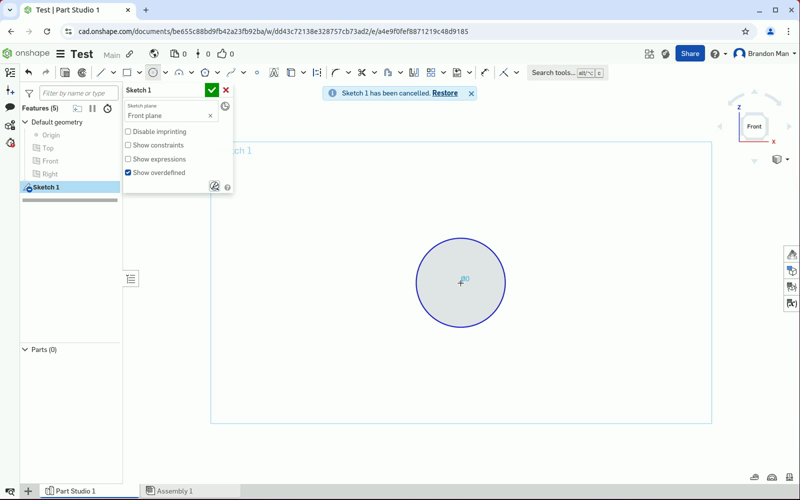
mouse_move(478, 282)
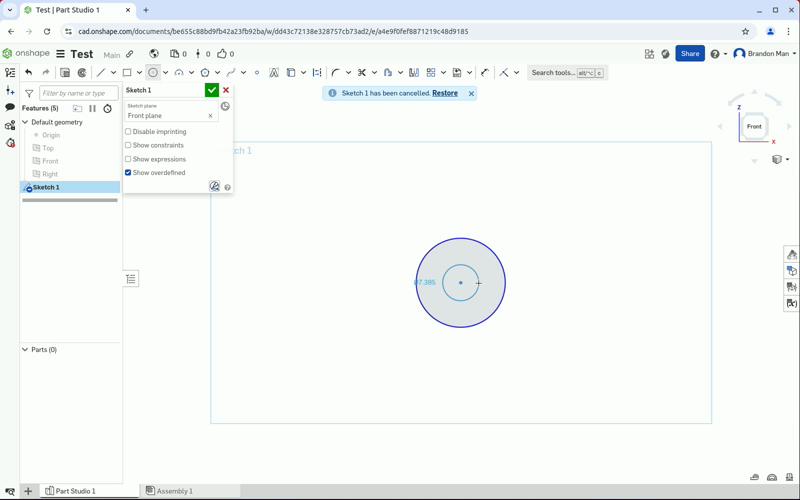
click(478, 282)
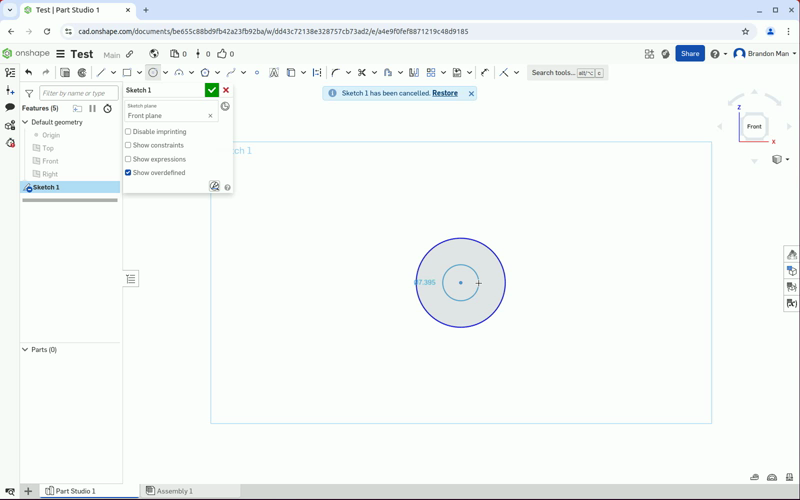
key(esc)
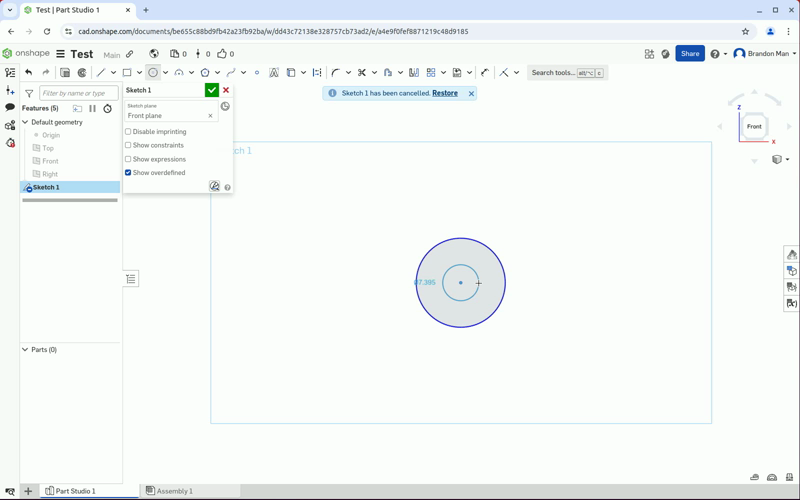
mouse_move(452, 309)
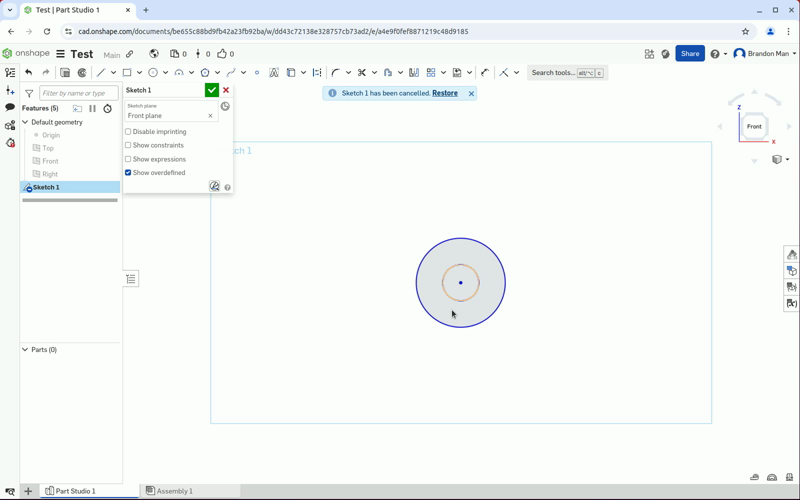
click(452, 309)
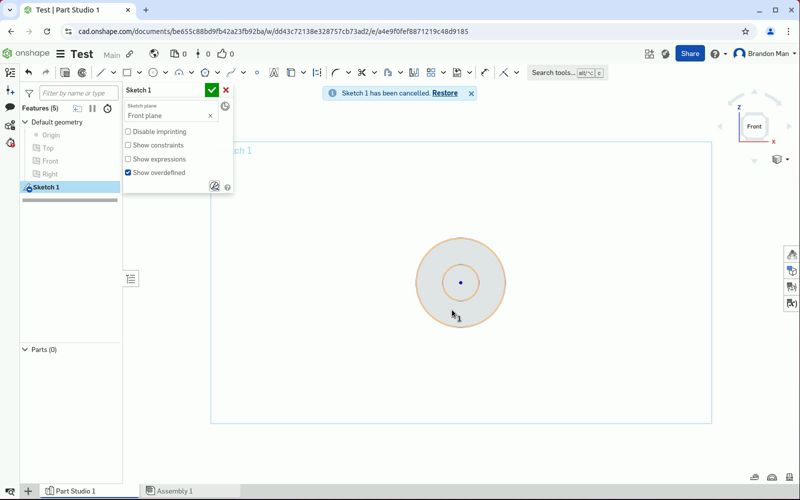
mouse_move(73, 352)
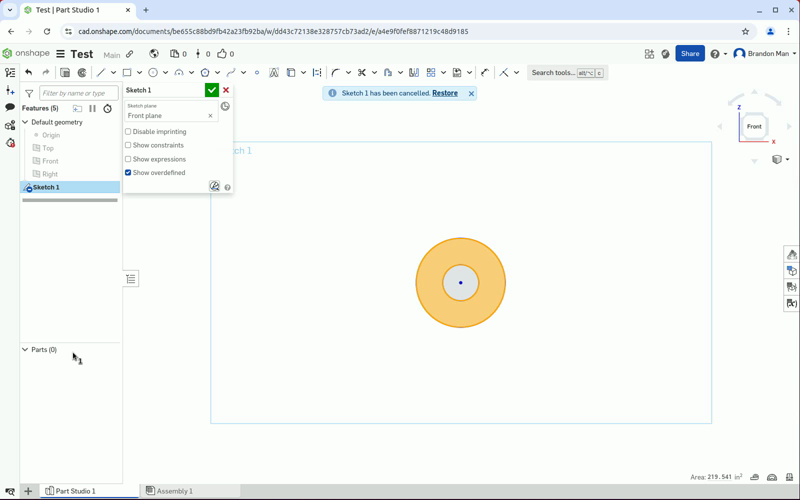
key(shift+y)
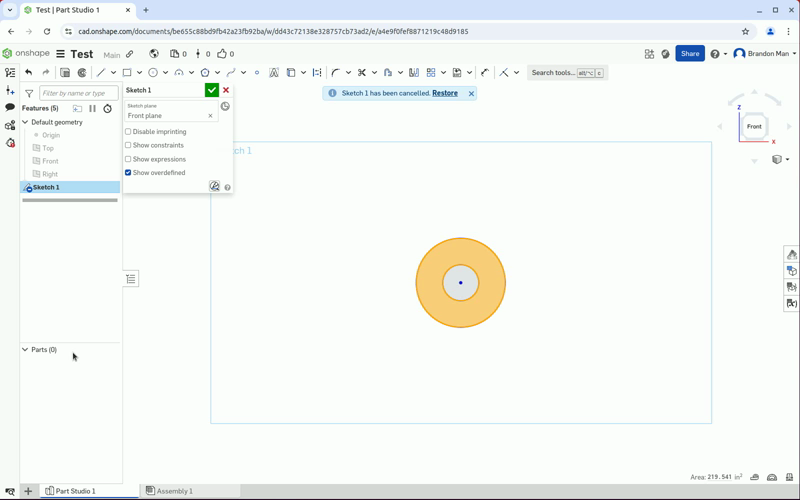
key(shift+e)
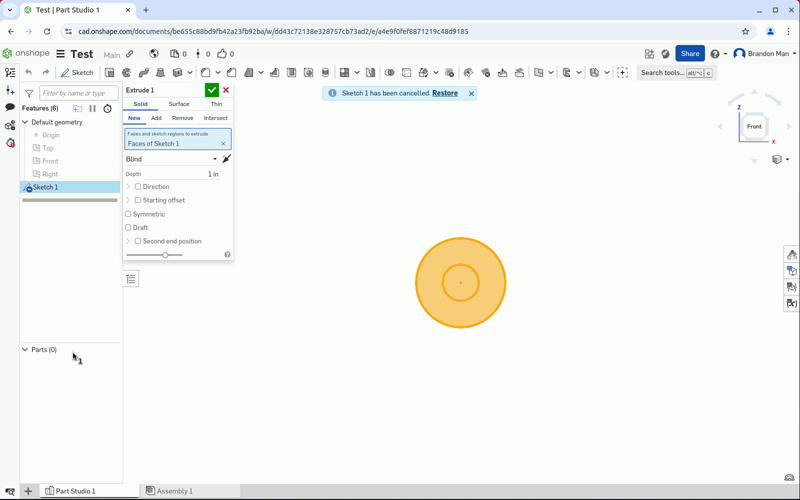
mouse_move(143, 106)
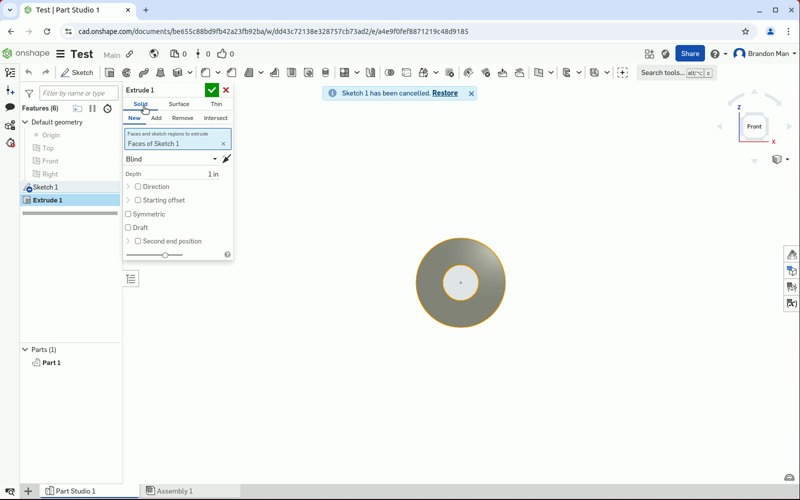
click(143, 106)
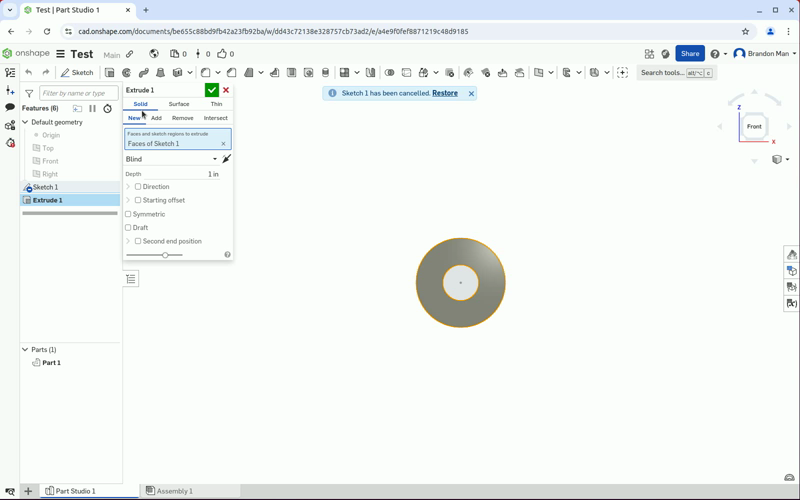
mouse_move(137, 120)
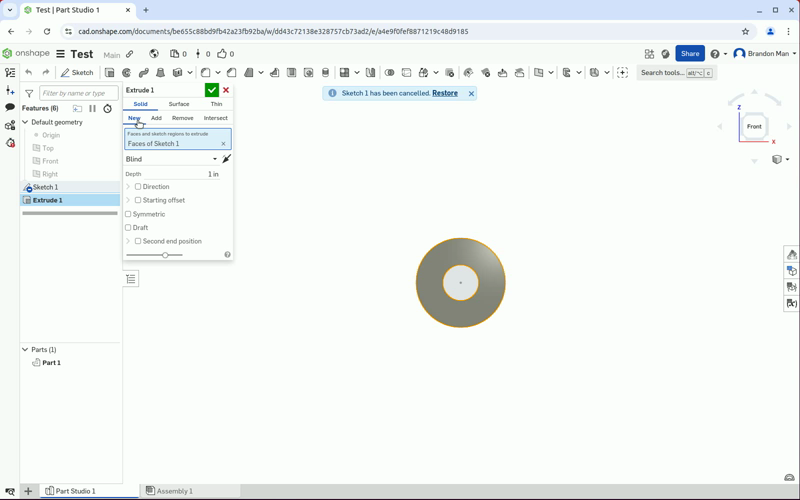
click(137, 120)
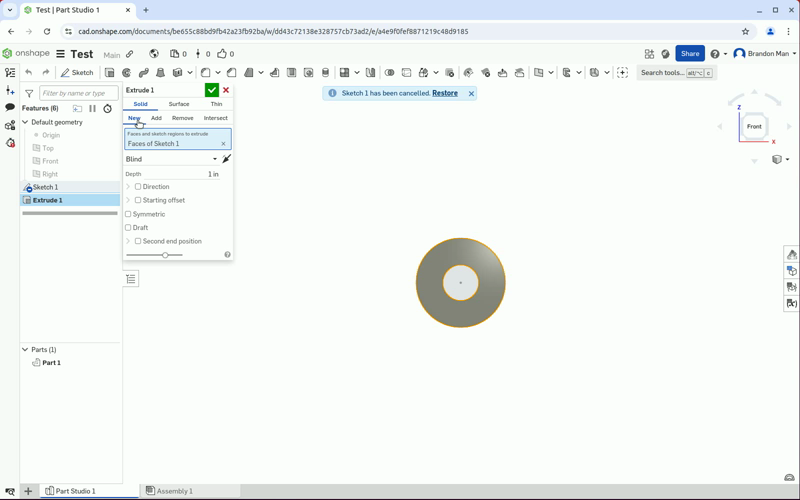
key(tab, 4)
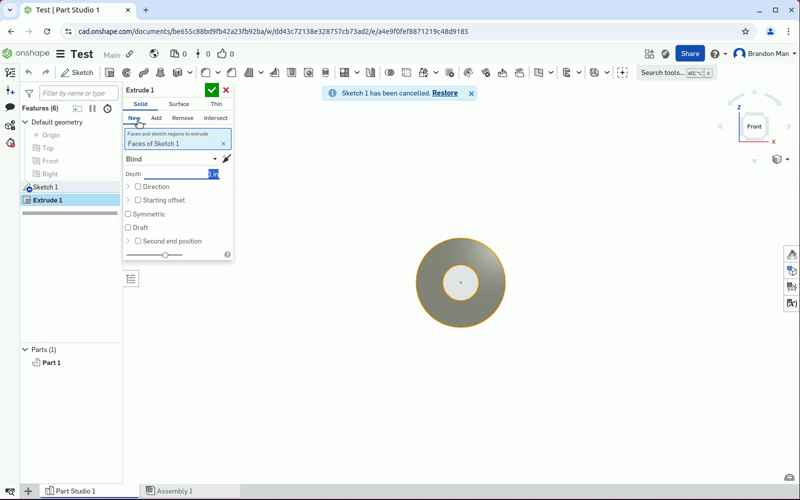
text(3.611)
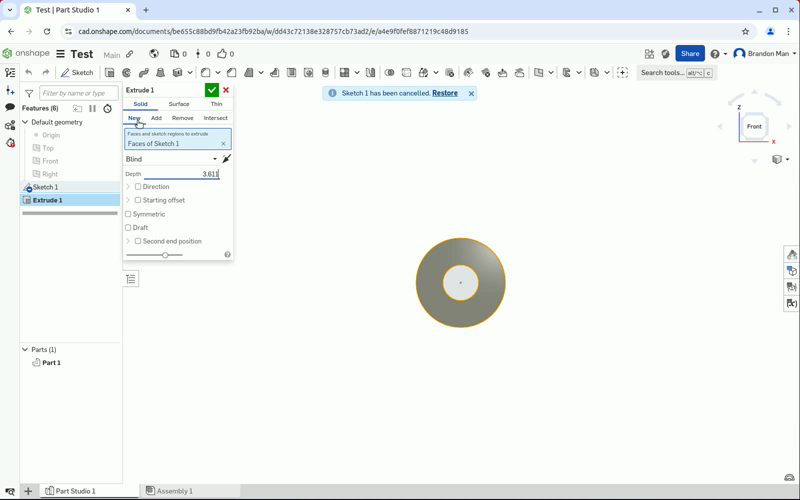
key(enter)
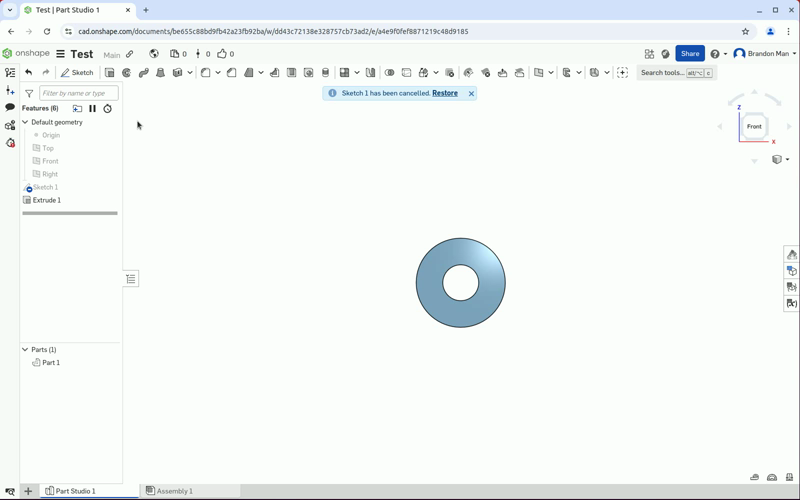
key(shift+h)
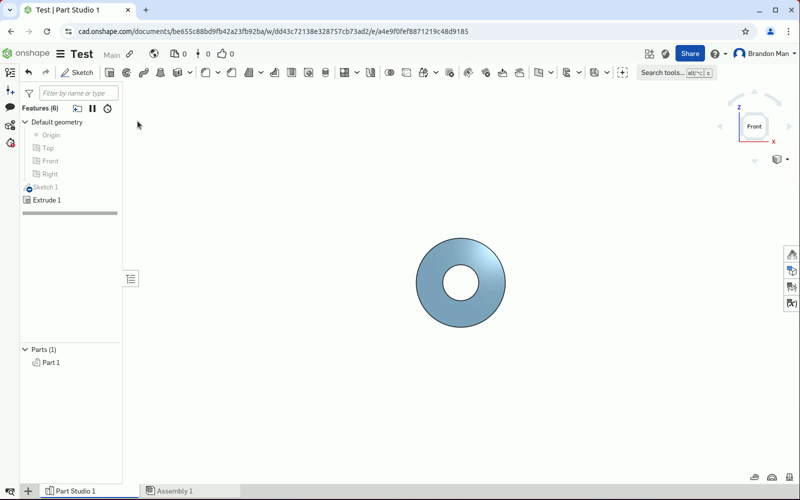
key(shift+h)
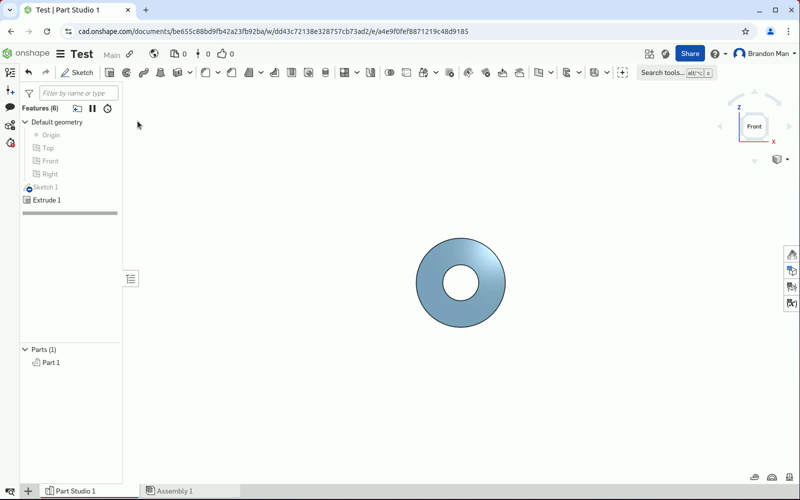
mouse_move(73, 189)
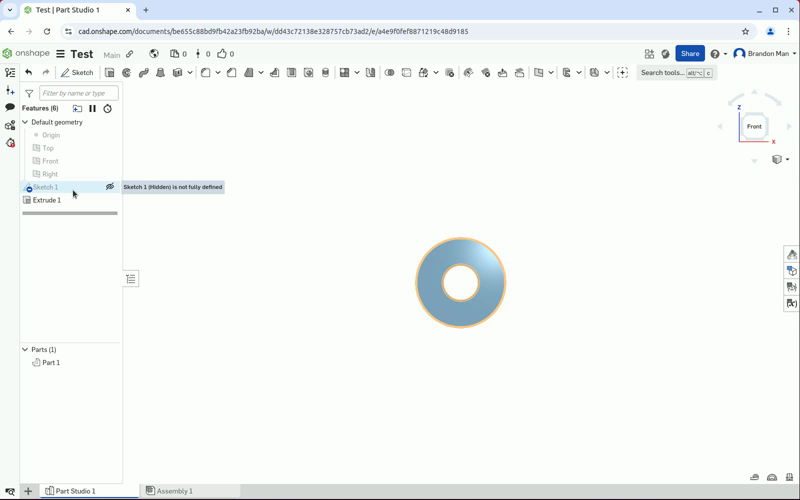
click(73, 189)
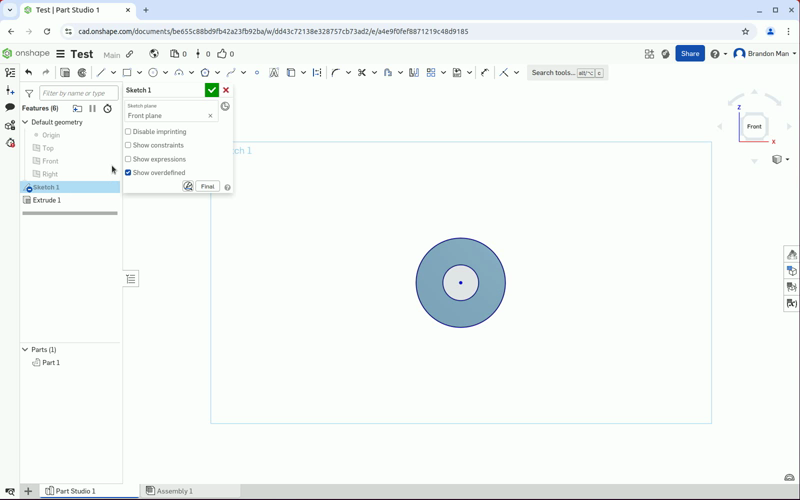
mouse_move(229, 92)
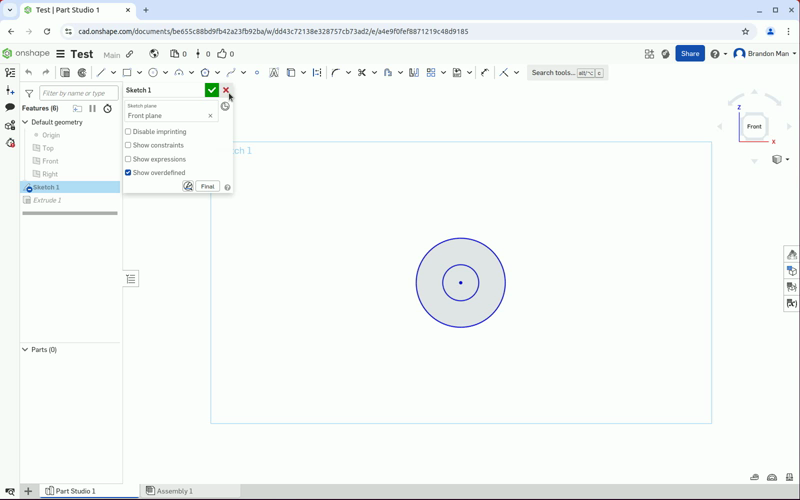
click(229, 92)
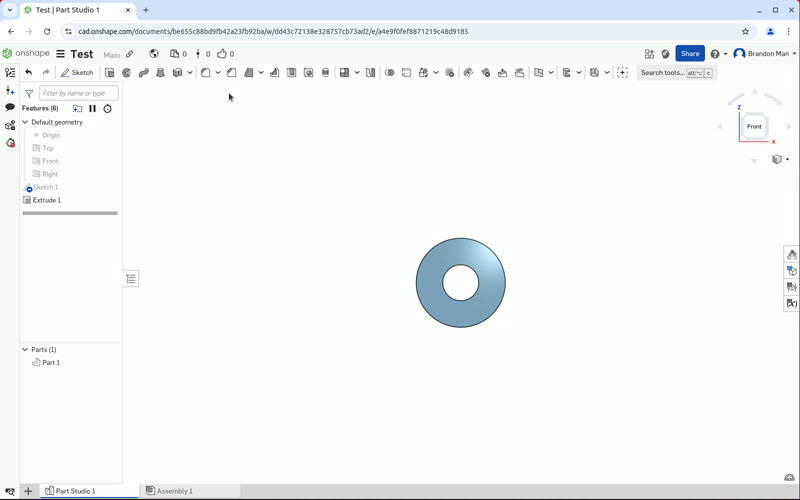
mouse_move(541, 75)
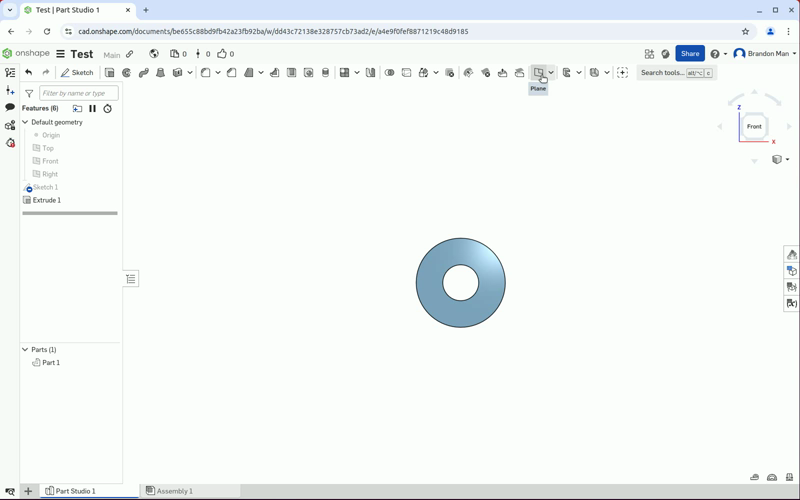
click(541, 75)
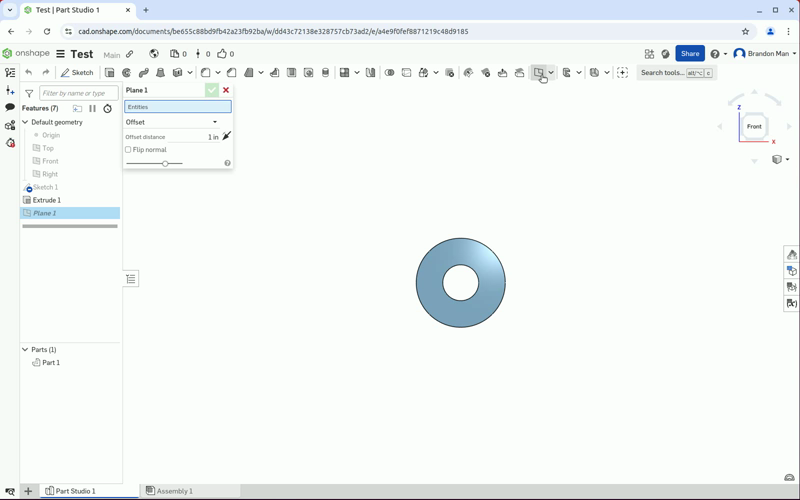
mouse_move(73, 163)
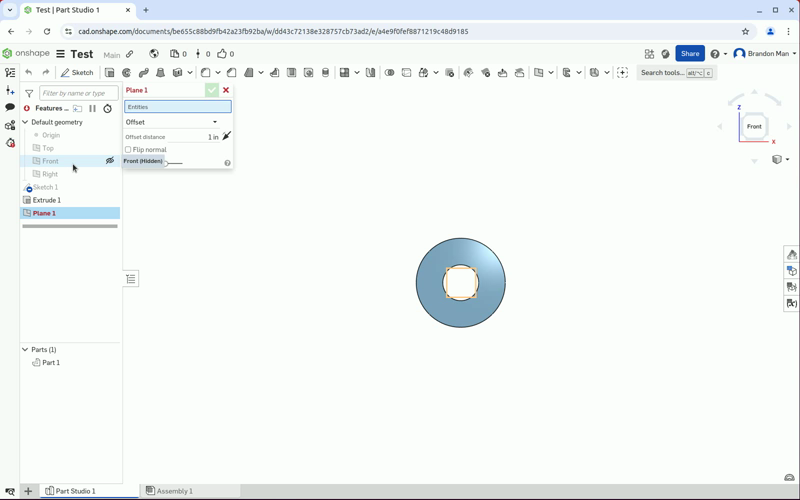
click(73, 163)
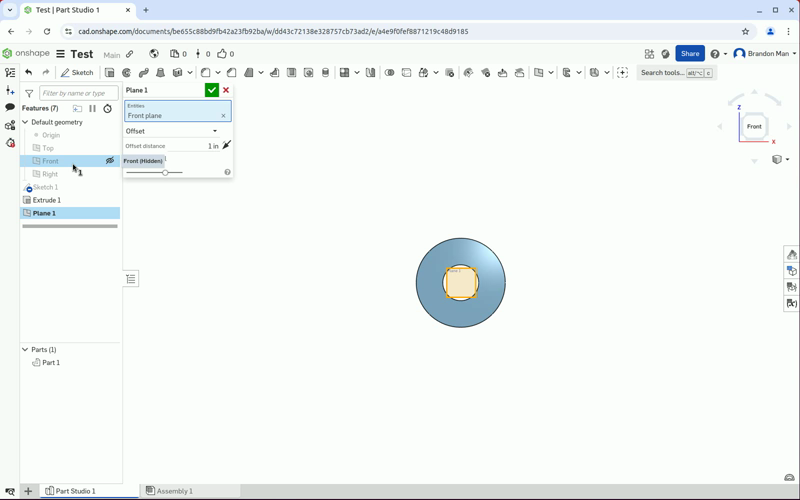
key(tab, 2)
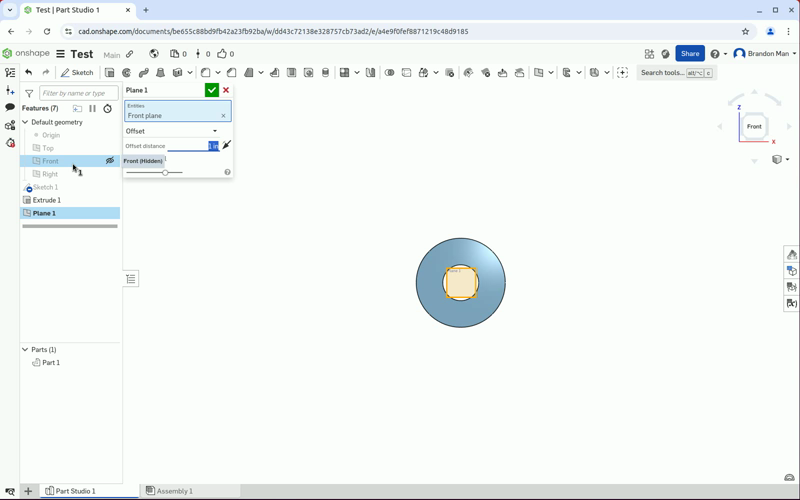
text(3.605)
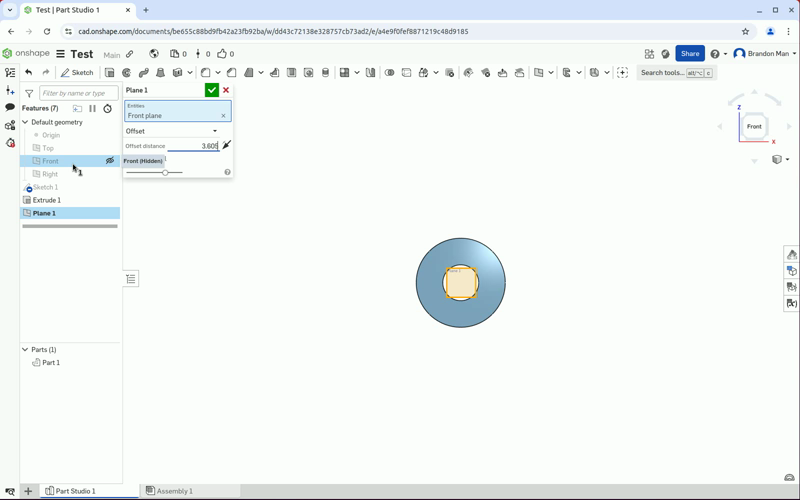
key(enter, 2)
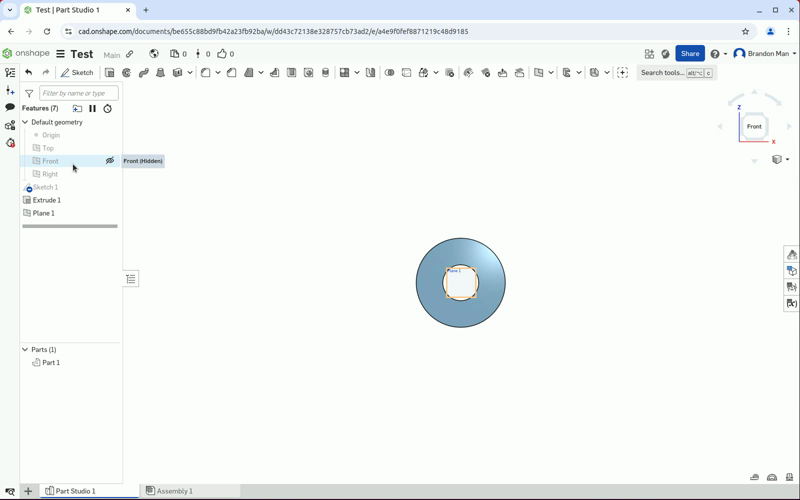
key(shift+s)
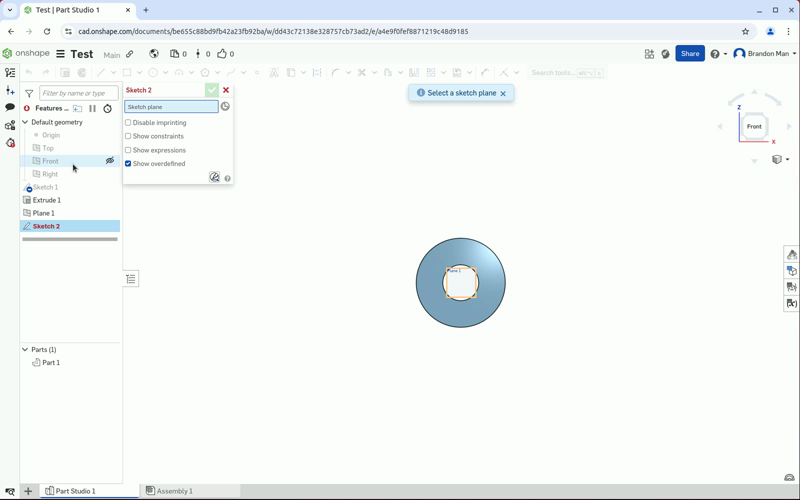
mouse_move(73, 215)
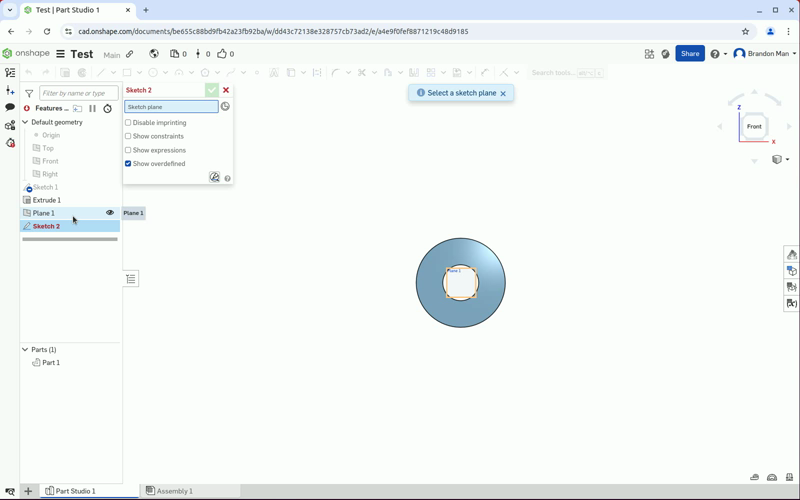
click(73, 215)
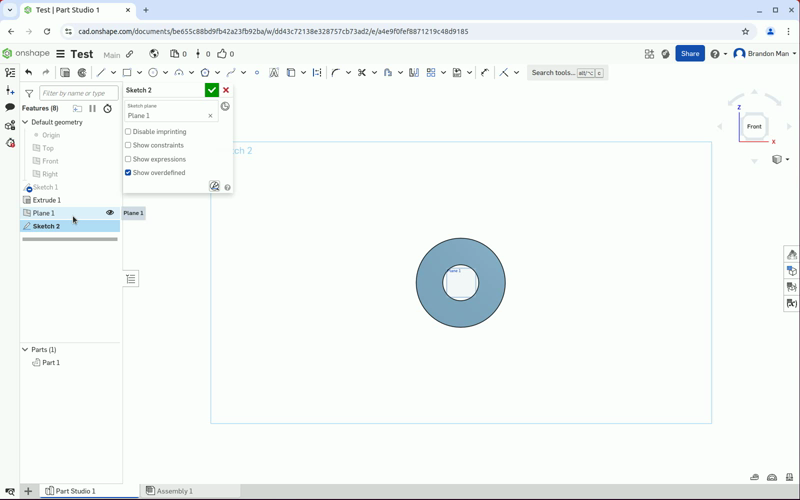
mouse_move(73, 352)
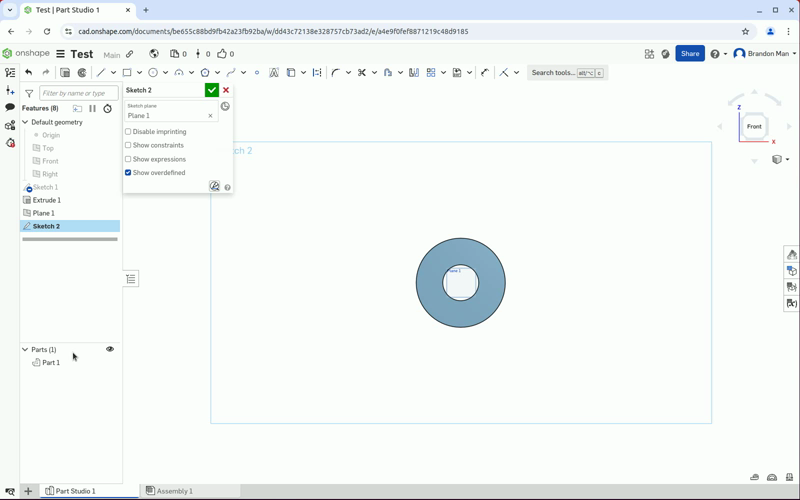
key(y)
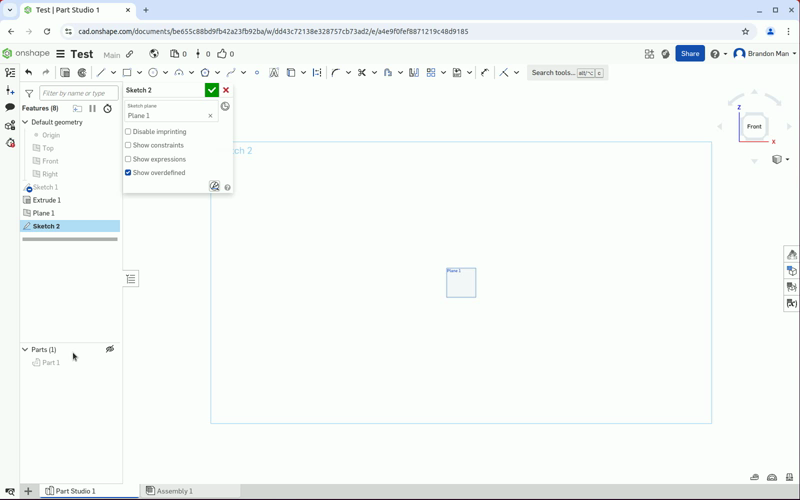
key(c)
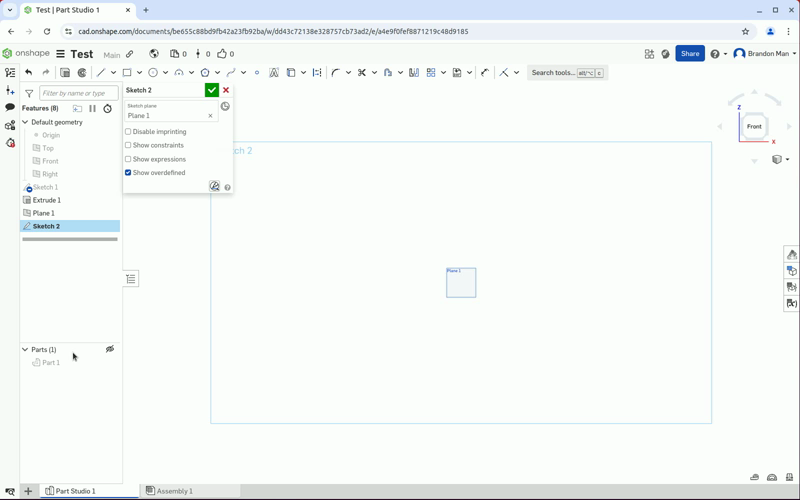
key_down(shift)
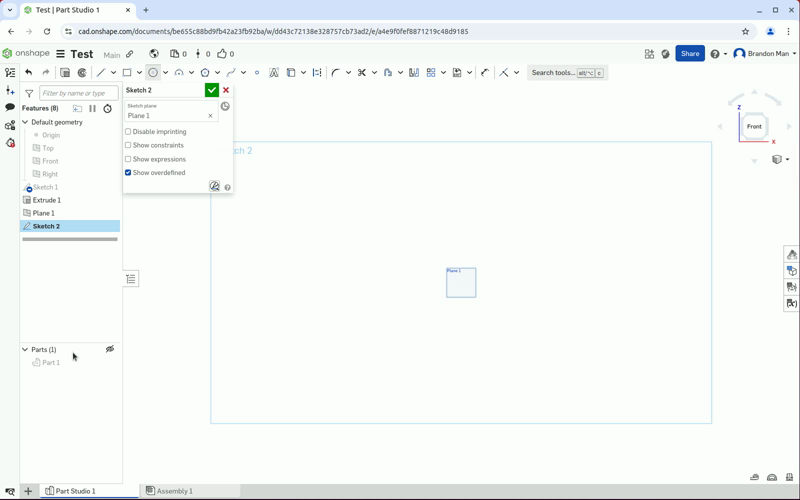
mouse_move(460, 282)
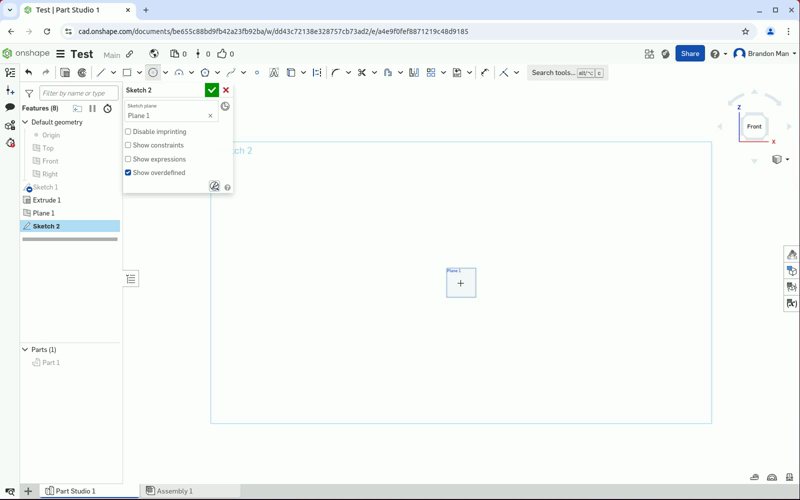
click(460, 282)
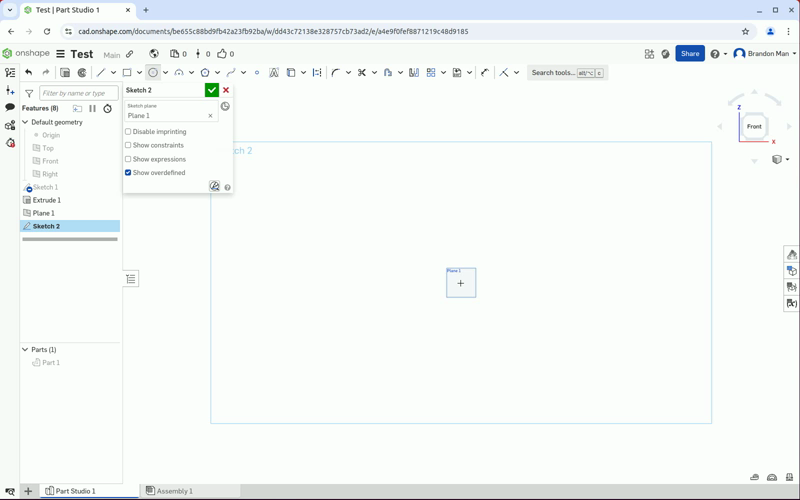
key_up(shift)
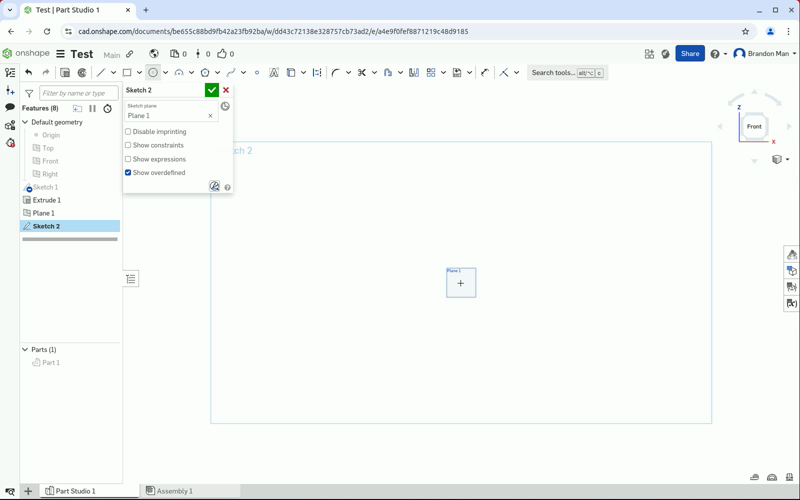
mouse_move(492, 282)
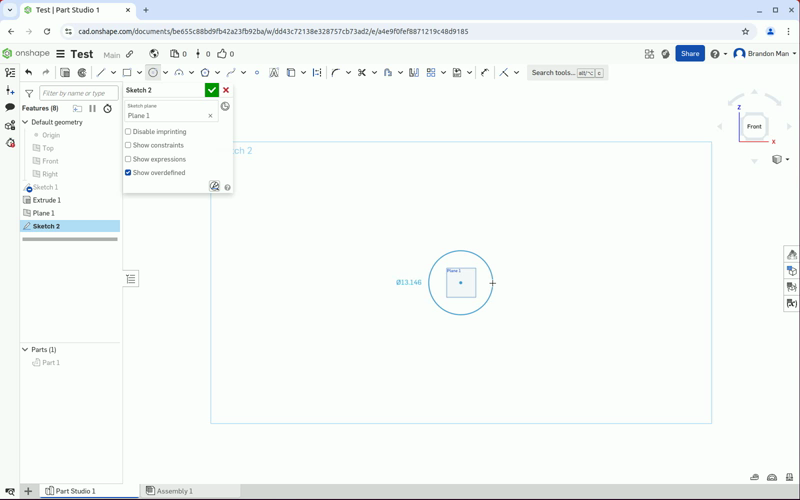
click(492, 282)
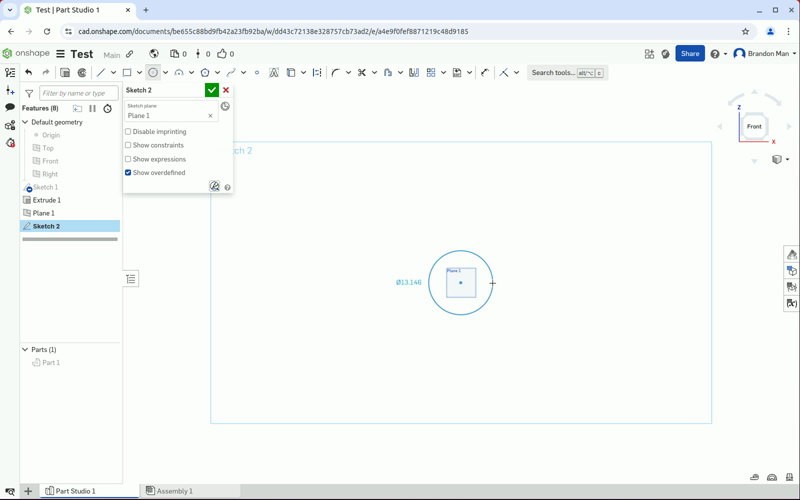
key(esc)
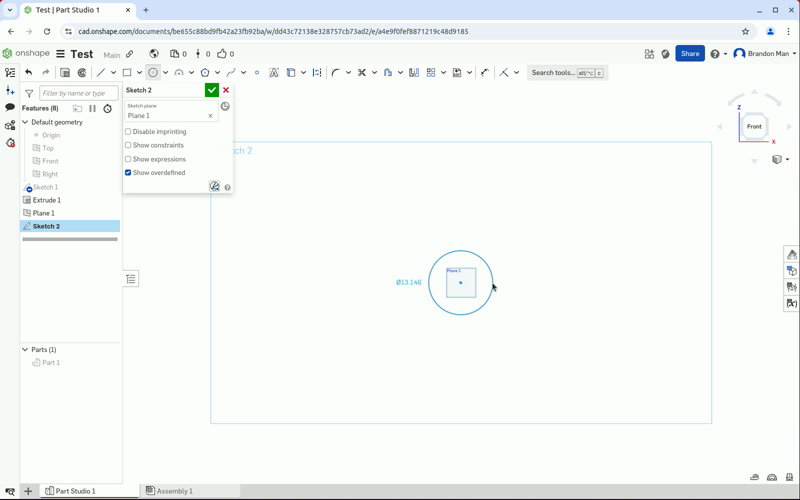
key(c)
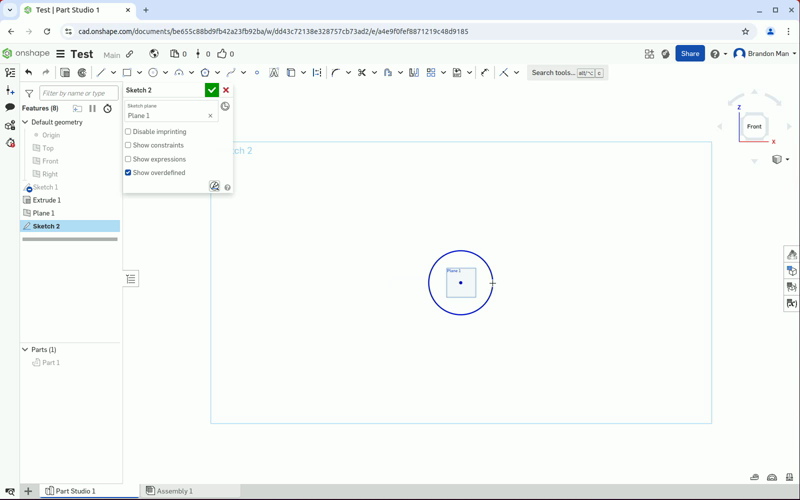
key_down(shift)
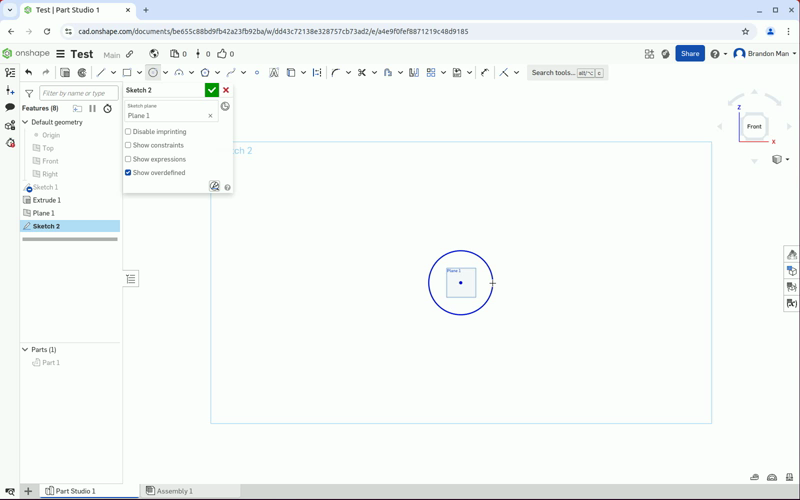
mouse_move(460, 282)
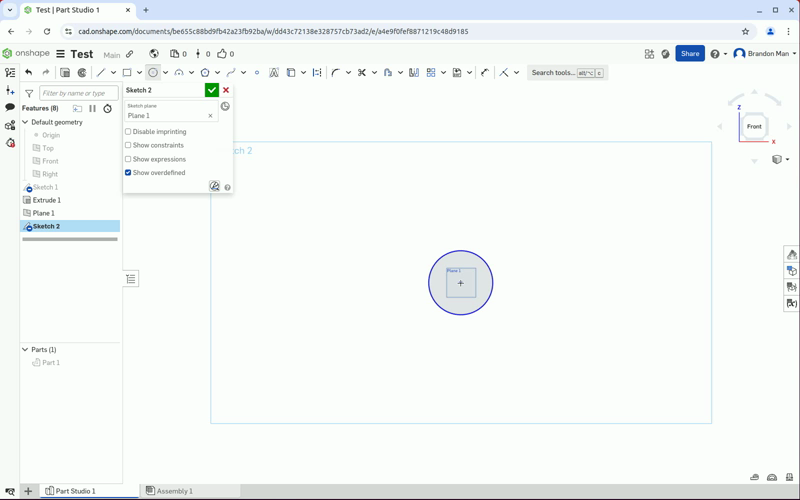
click(460, 282)
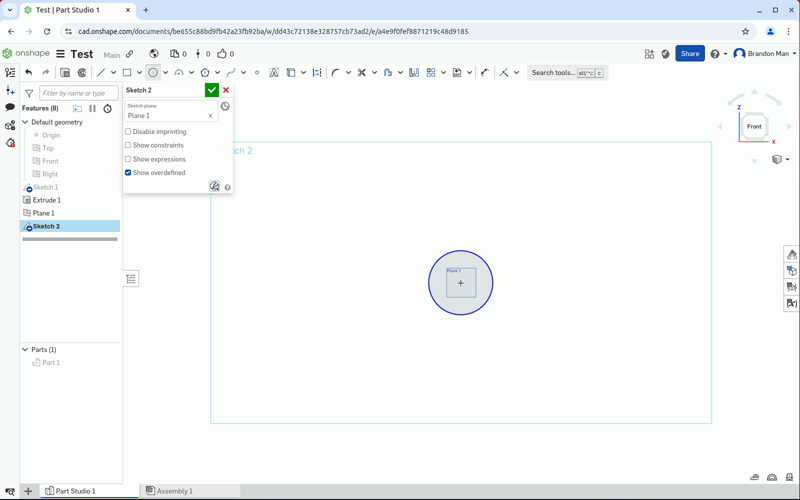
key_up(shift)
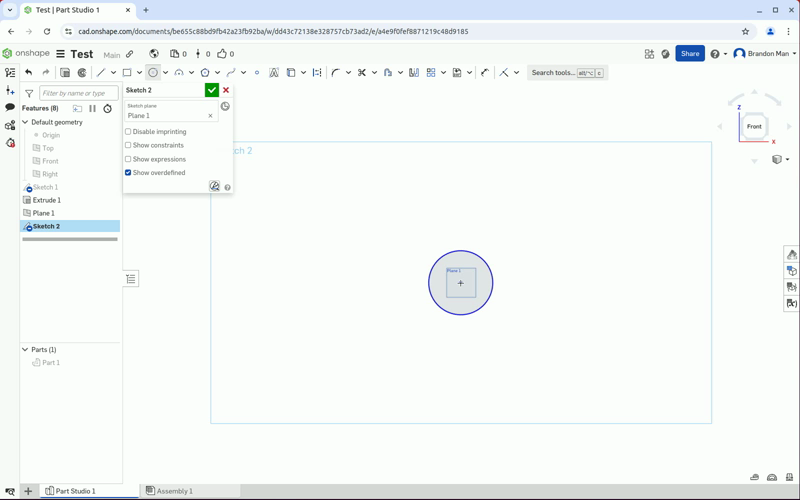
mouse_move(478, 282)
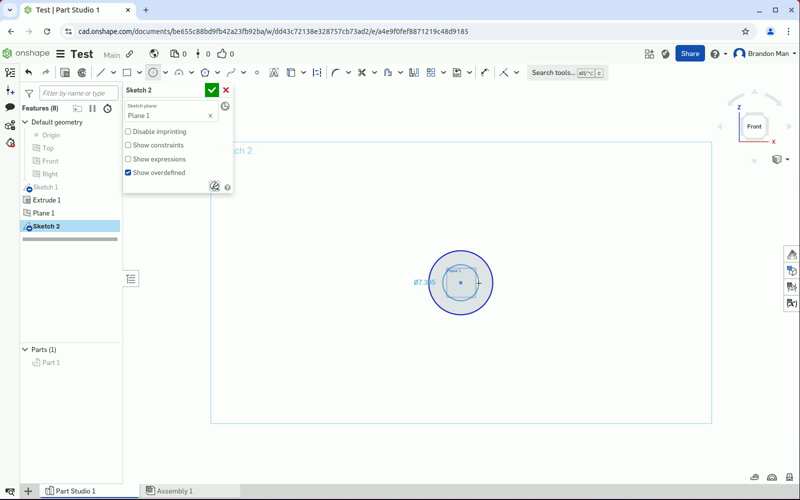
click(478, 282)
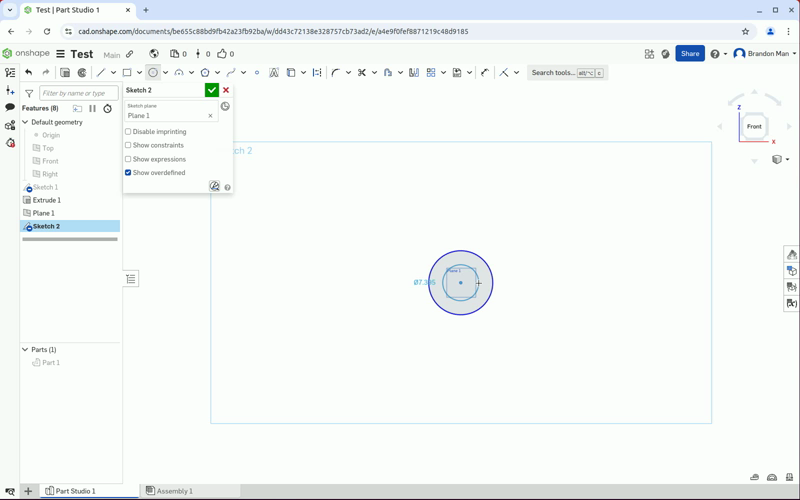
key(esc)
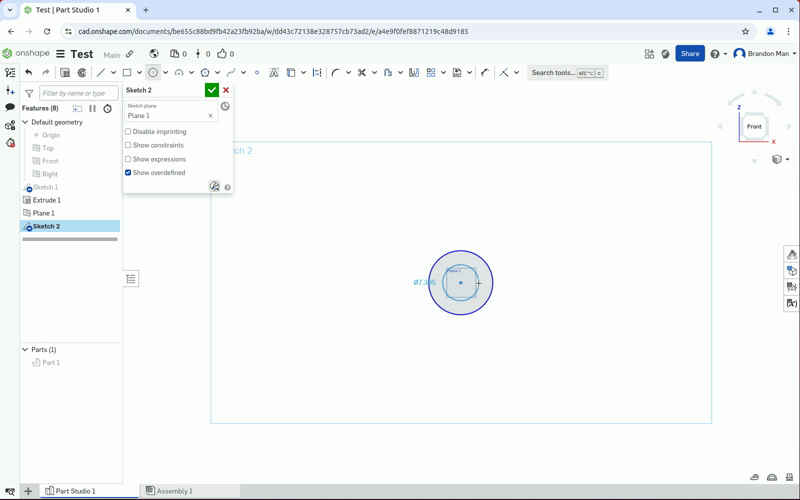
mouse_move(446, 304)
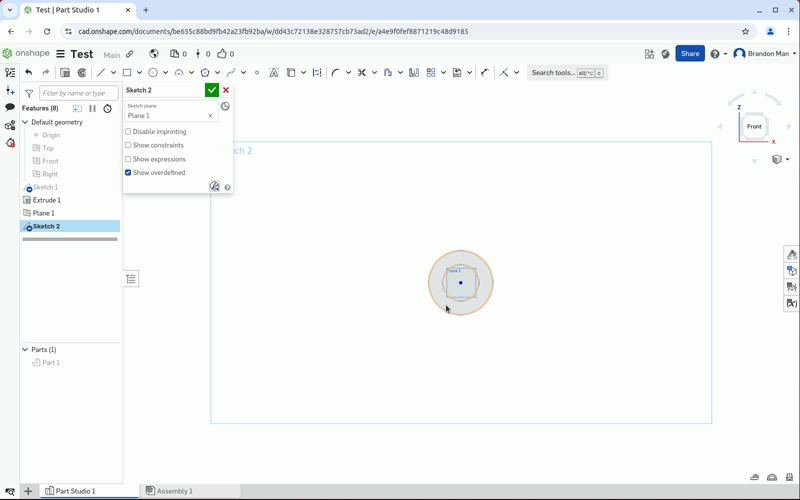
click(446, 304)
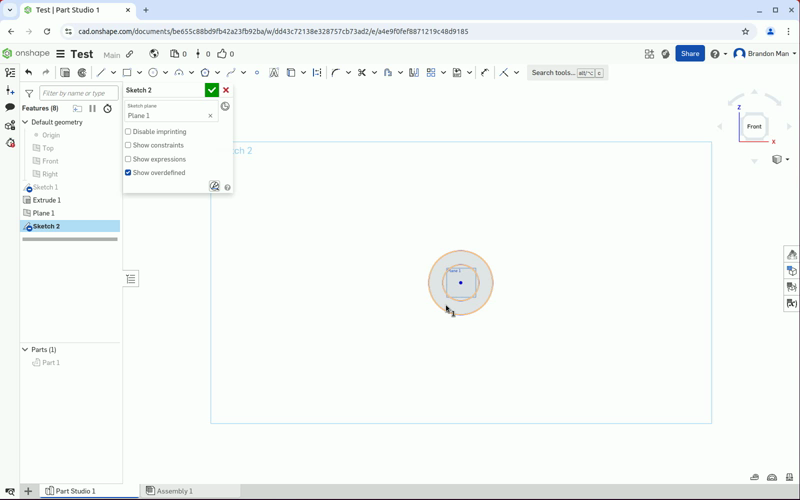
mouse_move(73, 352)
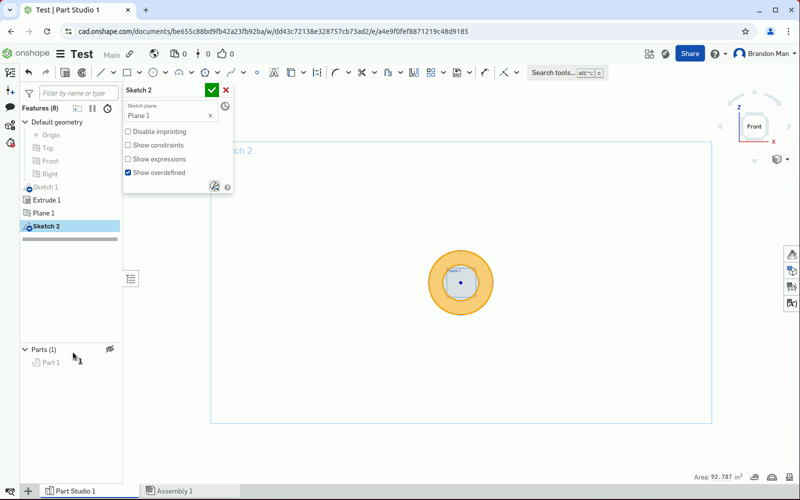
key(shift+y)
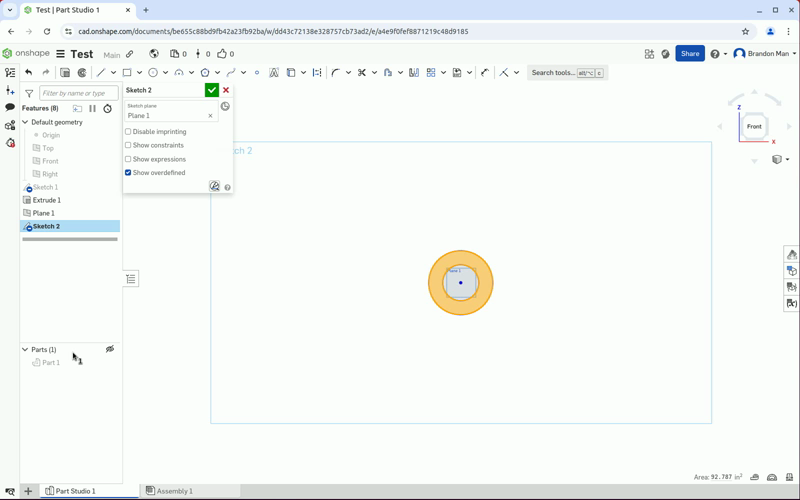
key(shift+e)
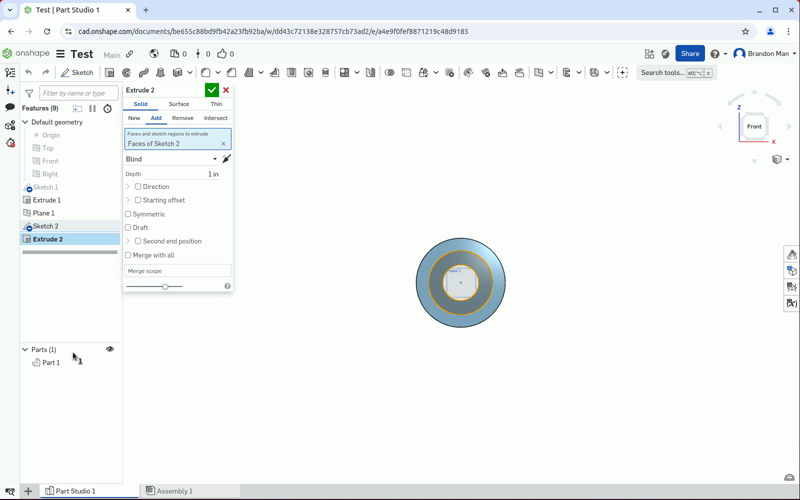
mouse_move(143, 106)
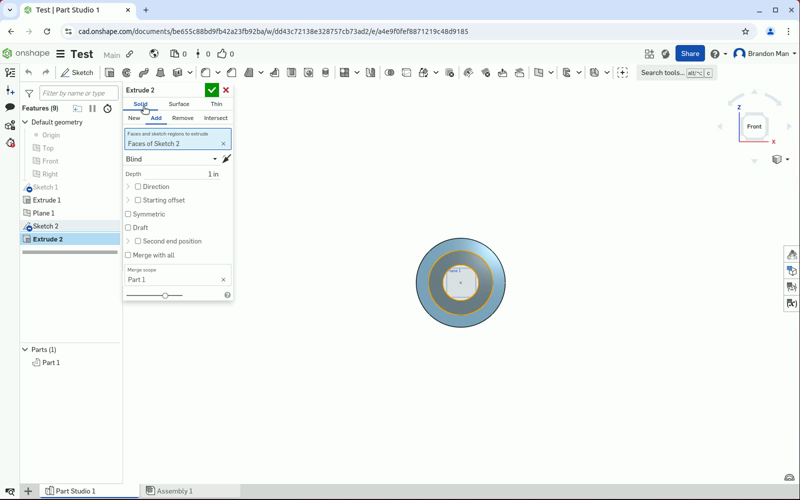
click(143, 106)
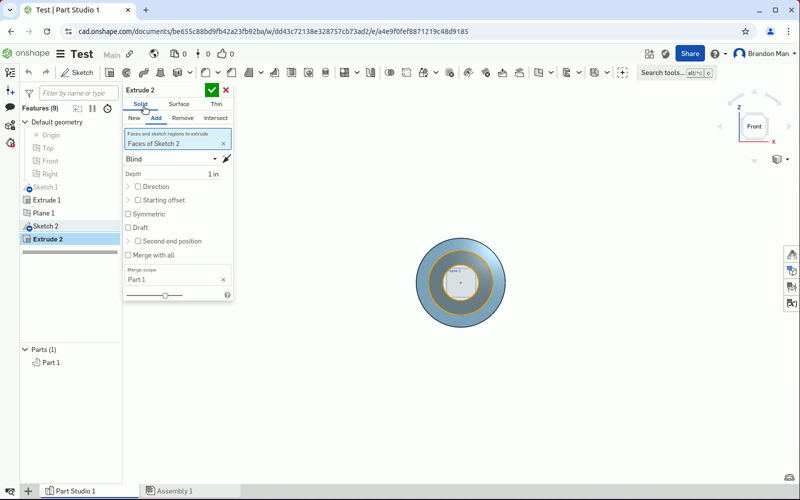
mouse_move(137, 120)
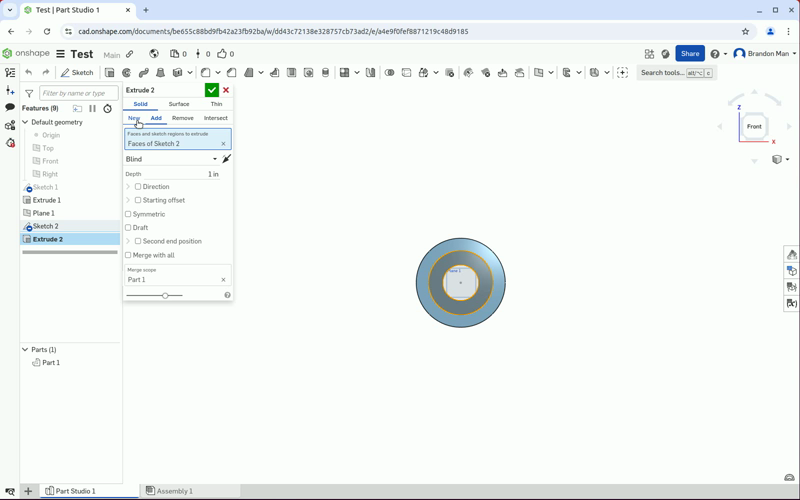
click(137, 120)
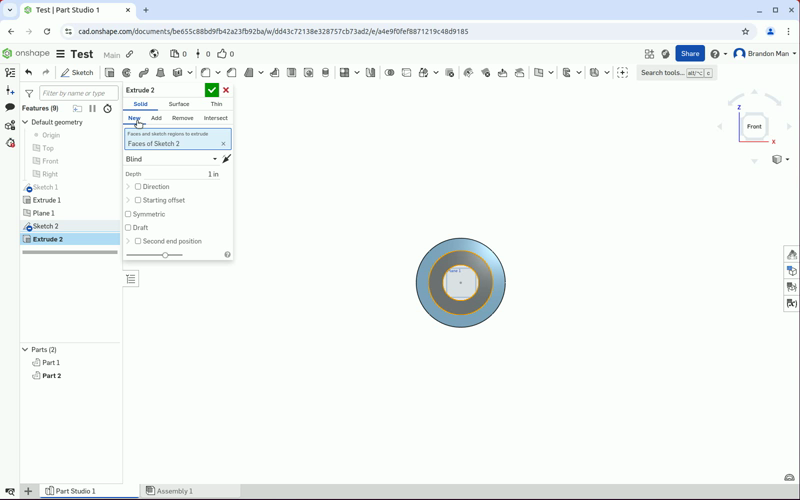
key(tab, 4)
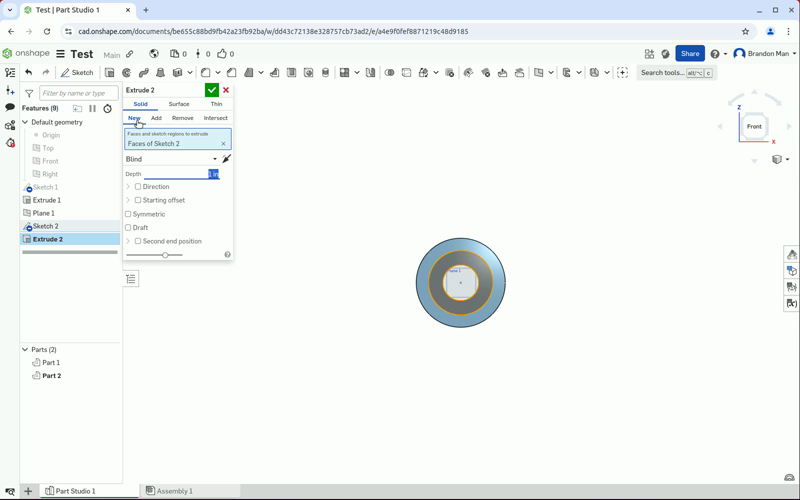
text(1.204)
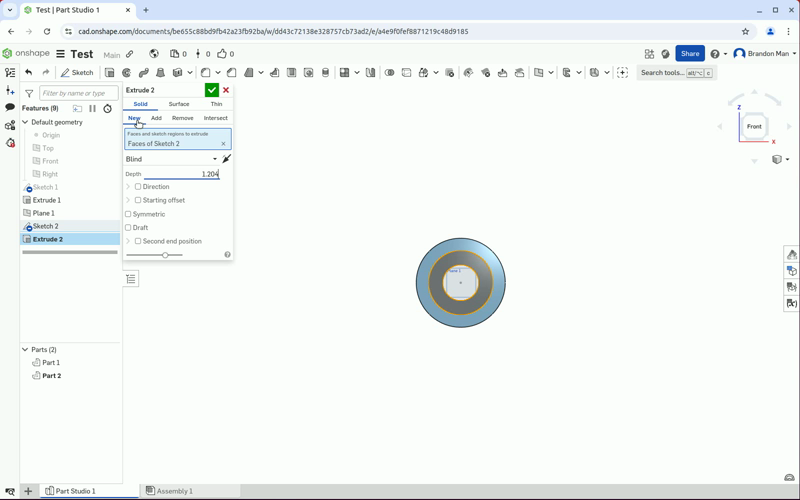
key(enter)
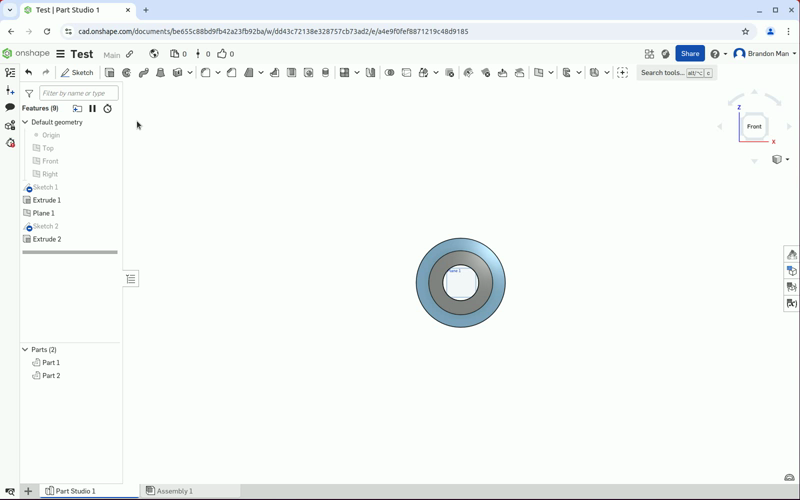
key(shift+h)
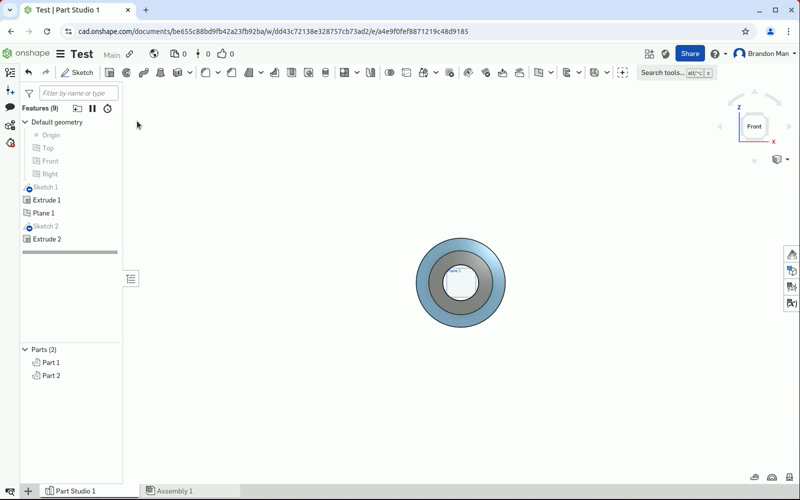
key(shift+h)
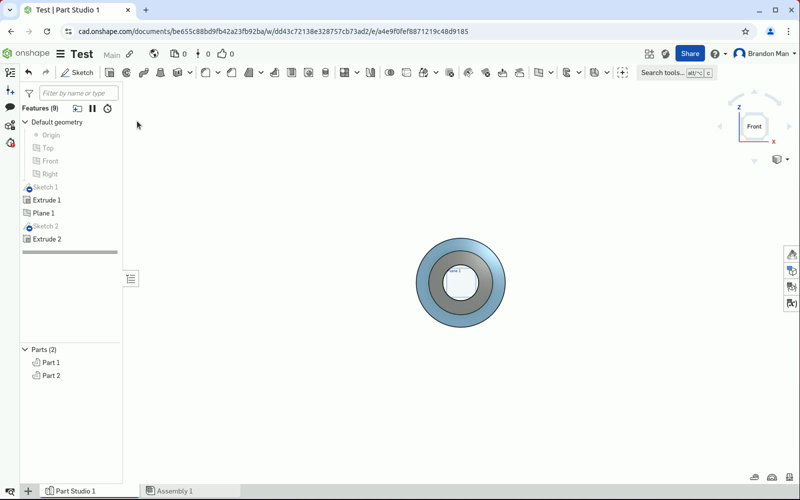
key(shift+7)
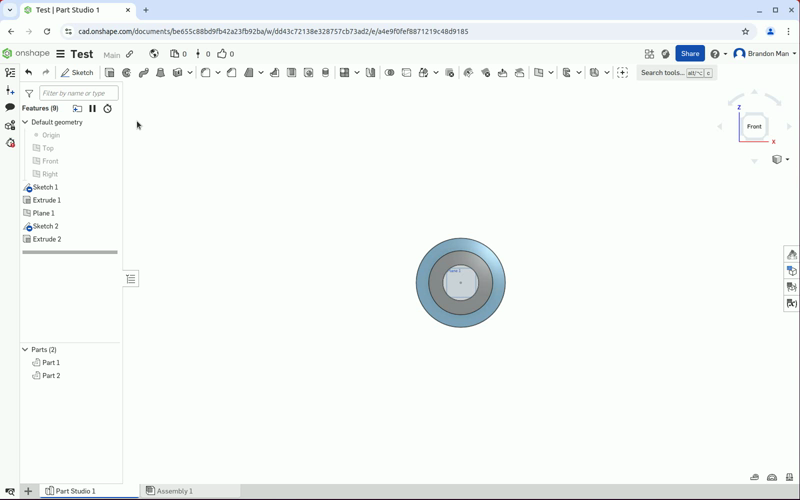
key(left, 2)
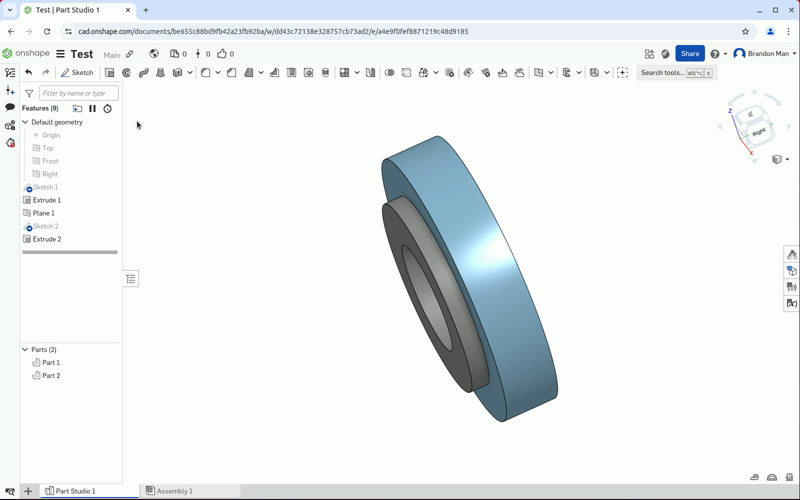
key(down, 2)
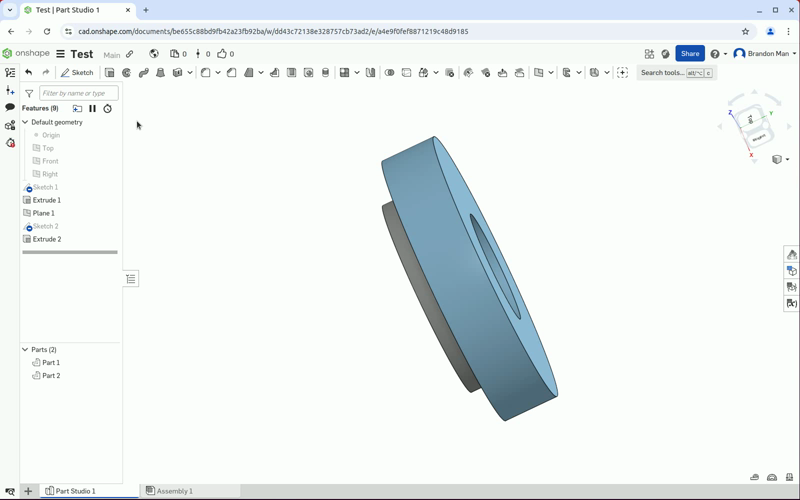
key(up, 2)
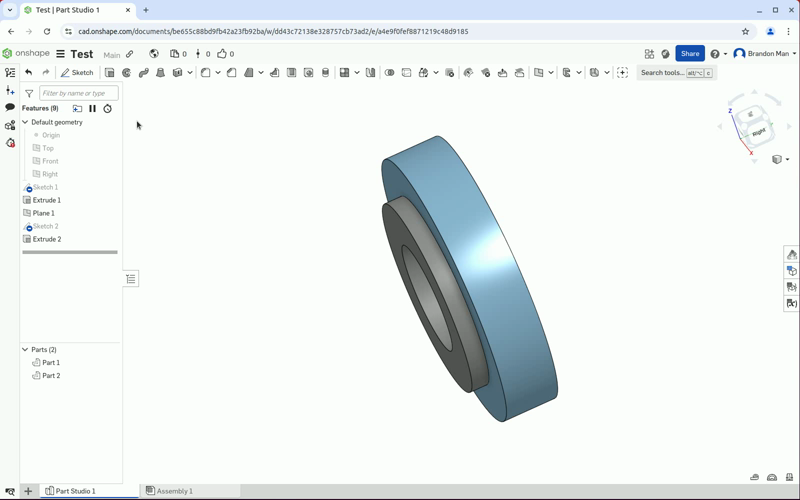
key(right, 2)
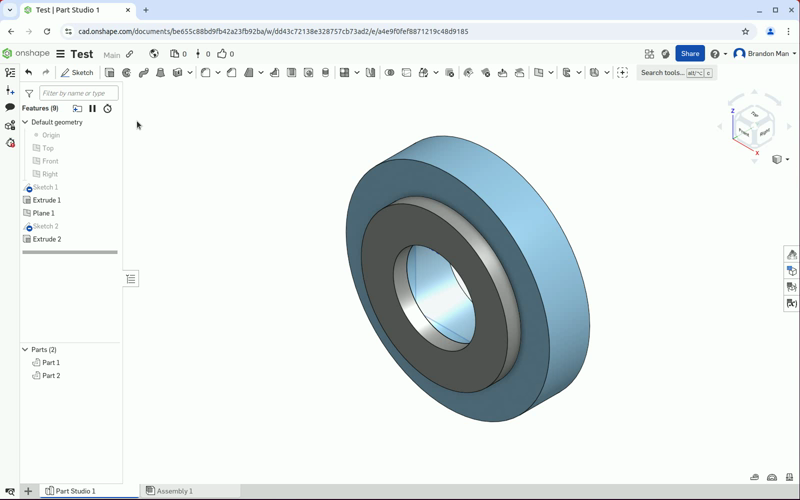
mouse_move(73, 189)
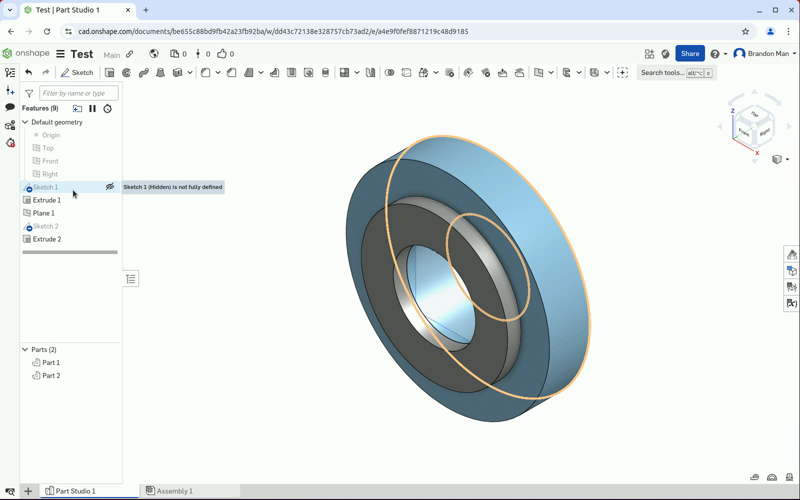
click(73, 189)